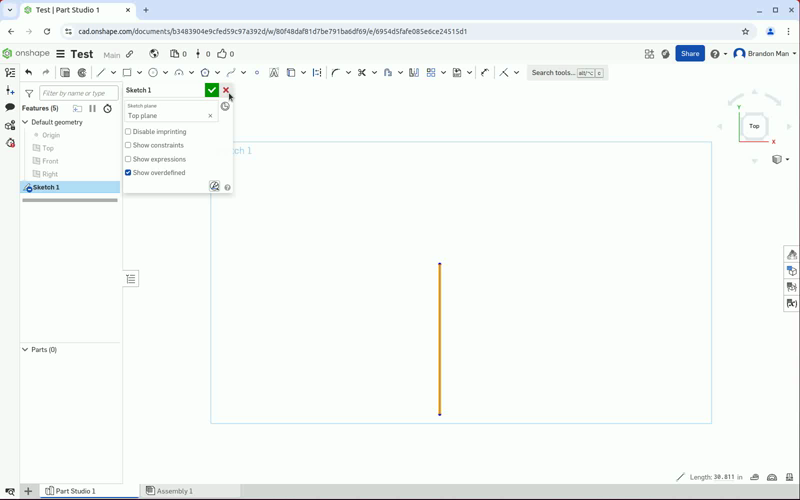
key(shift+h)
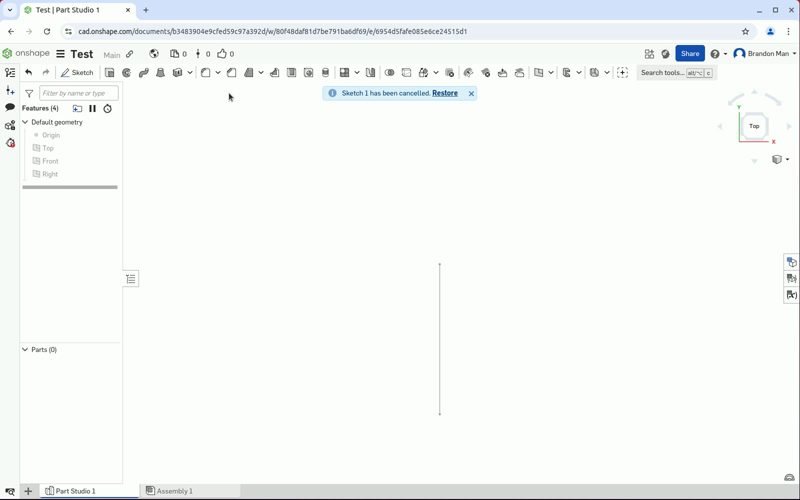
mouse_move(73, 352)
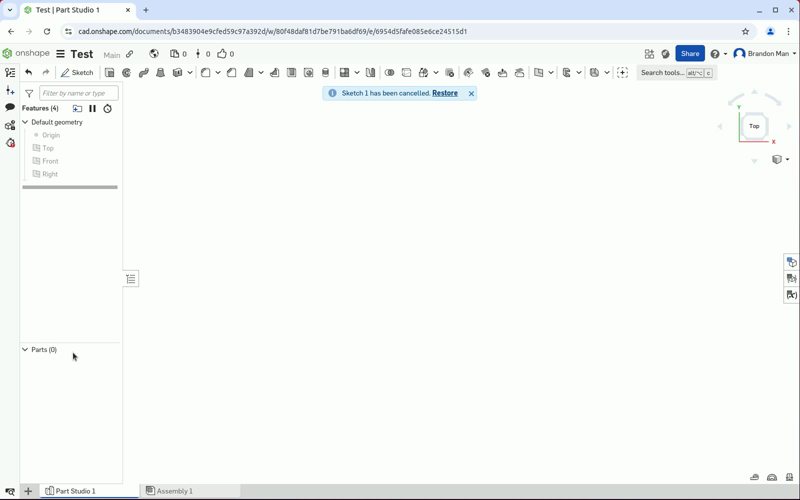
key(y)
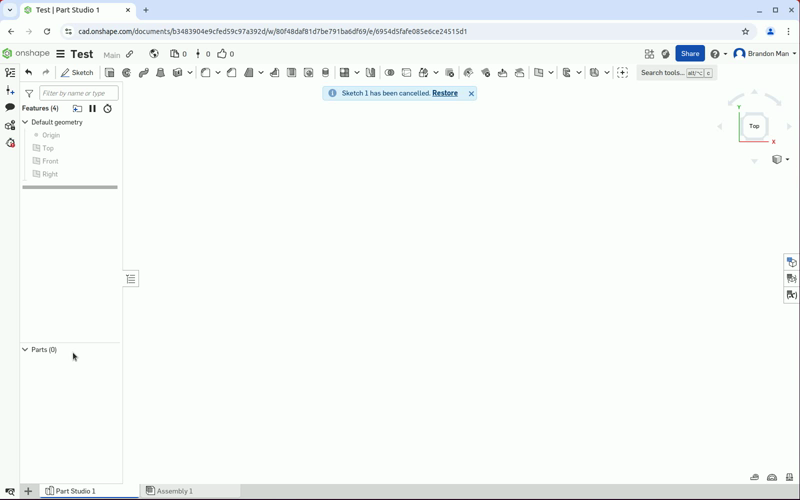
key(shift+p)
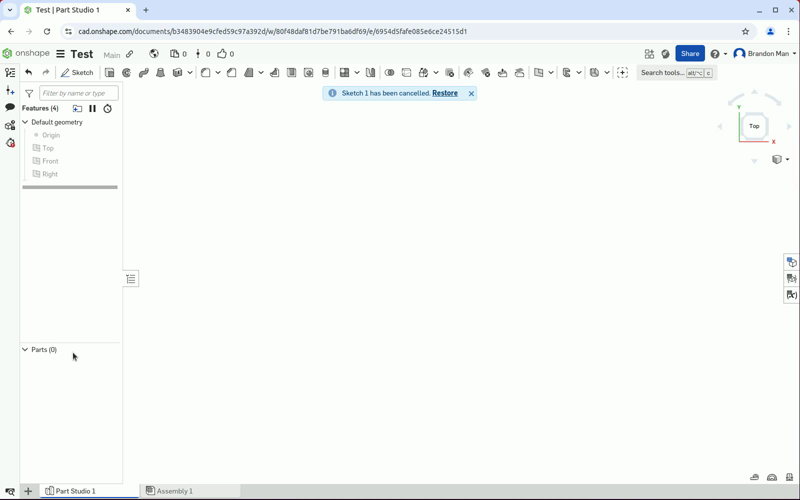
key(space)
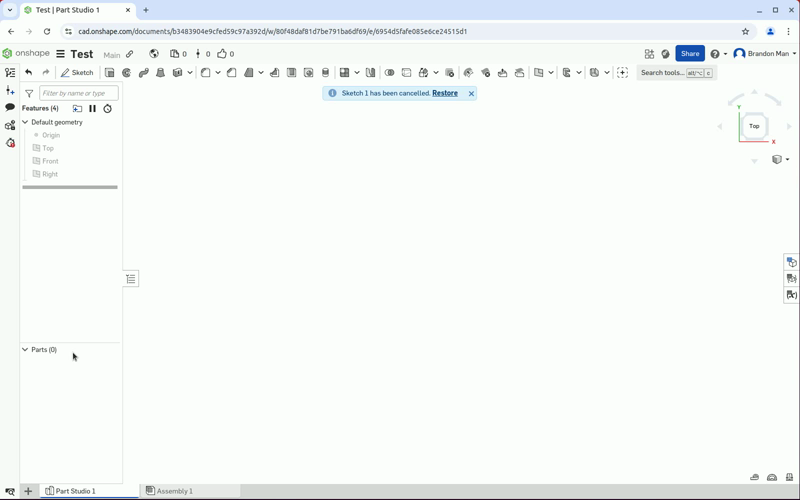
key_down(shift)
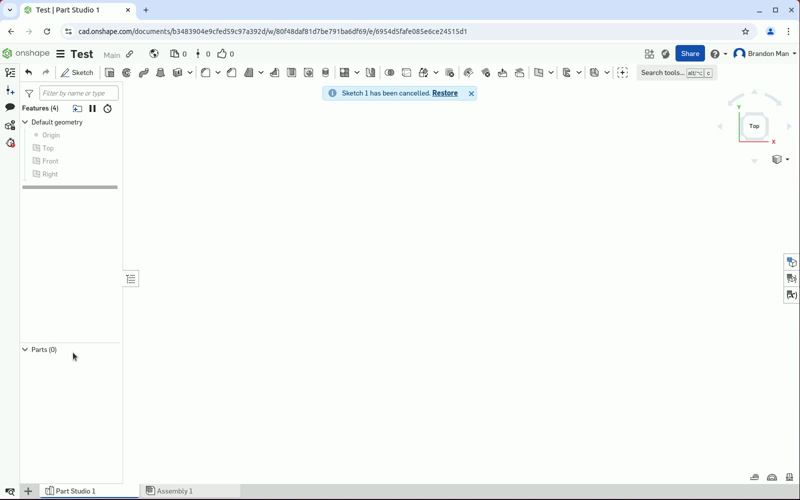
key(up)
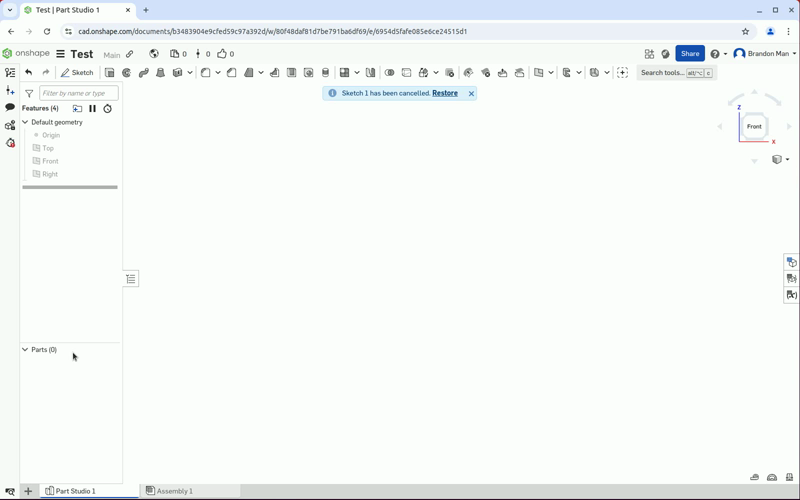
key_up(shift)
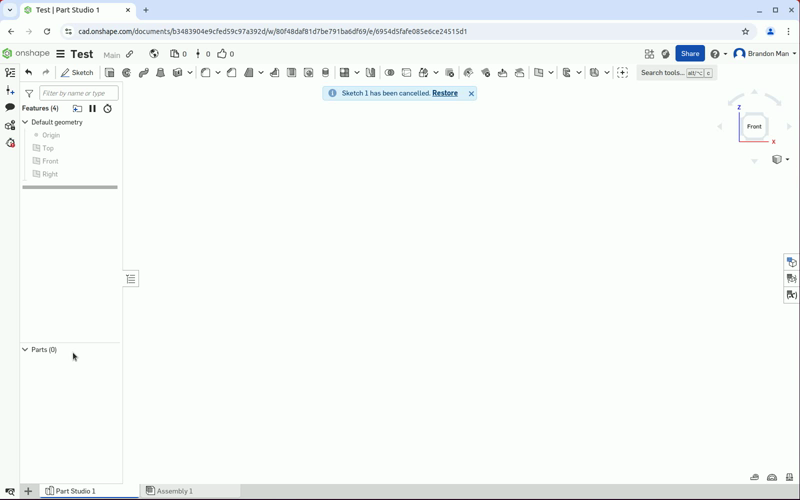
mouse_move(73, 352)
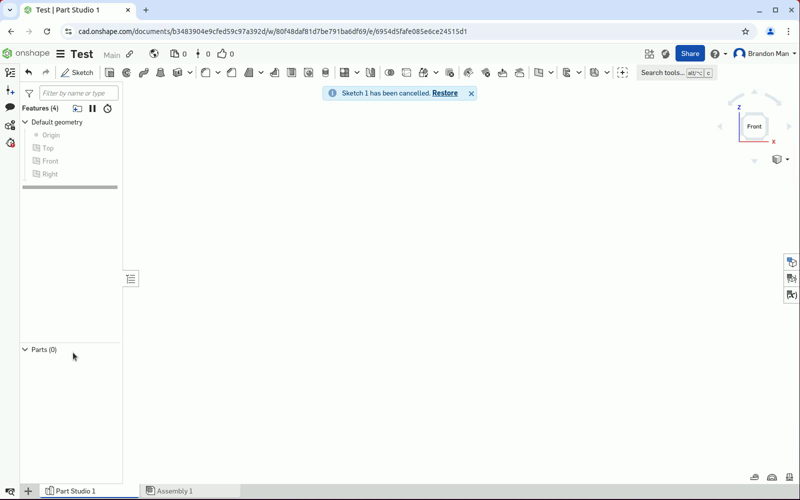
key(shift+y)
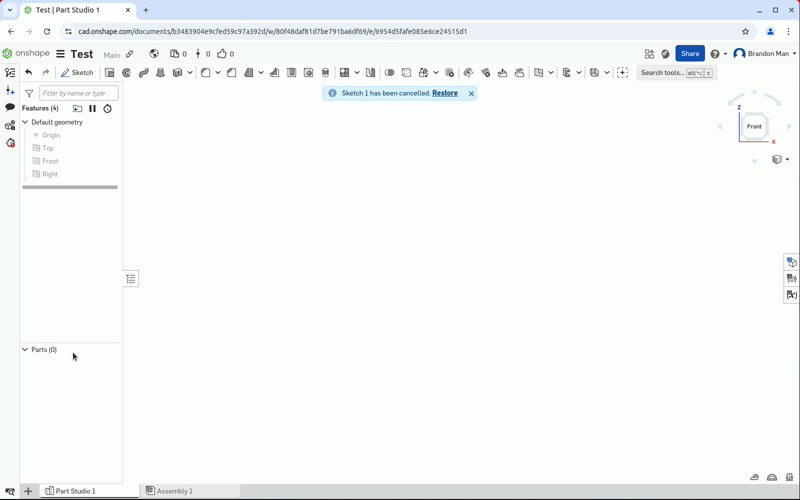
key(shift+s)
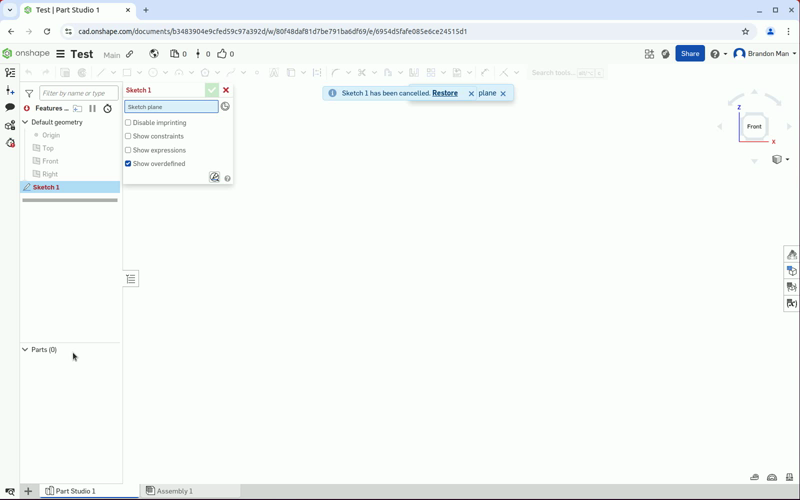
mouse_move(73, 163)
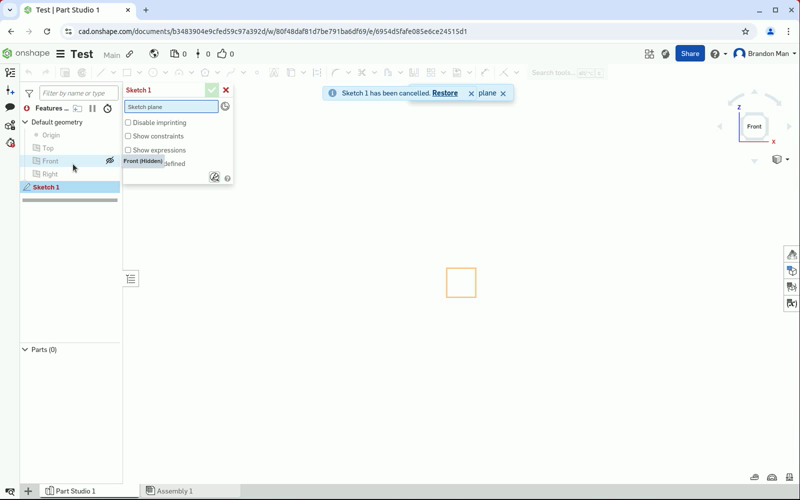
click(73, 163)
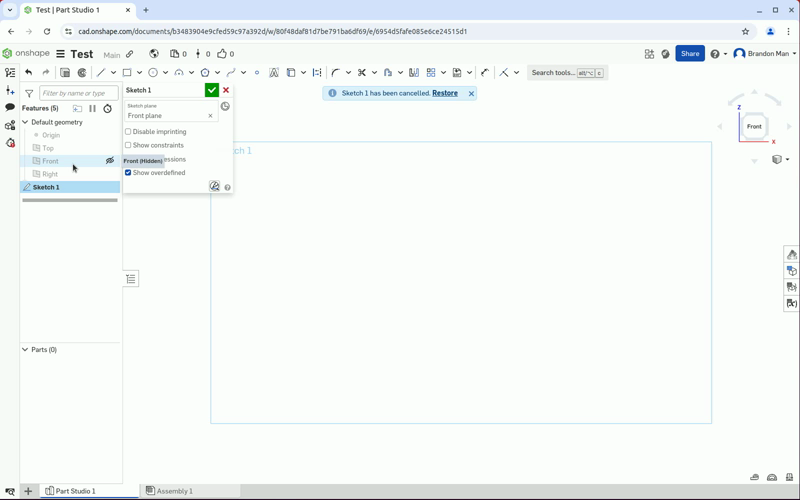
mouse_move(73, 352)
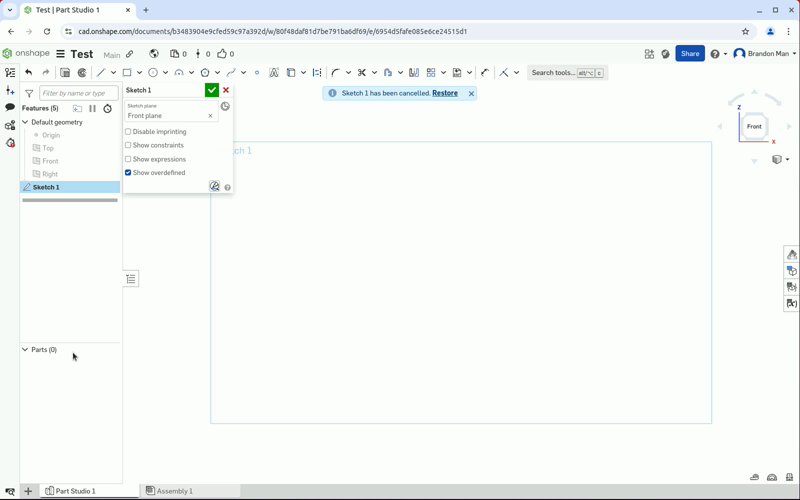
key(y)
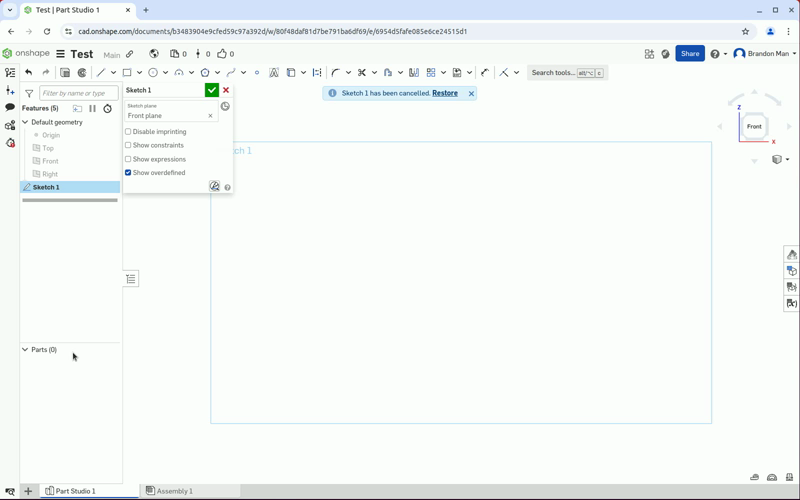
key(a)
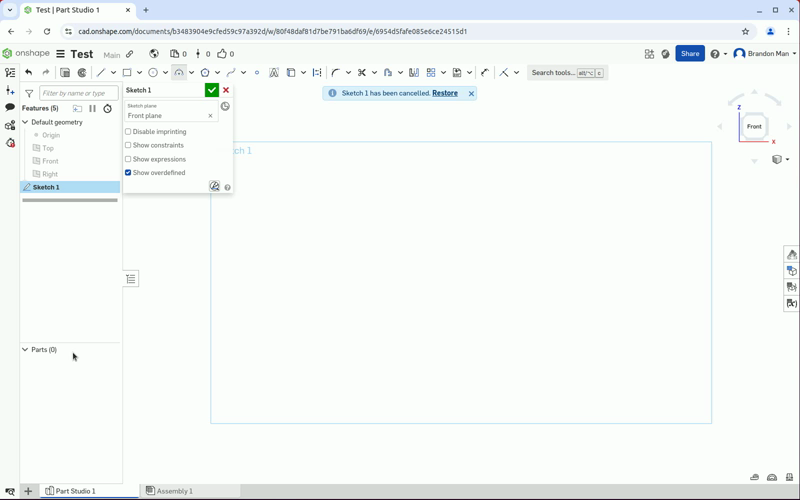
key_down(shift)
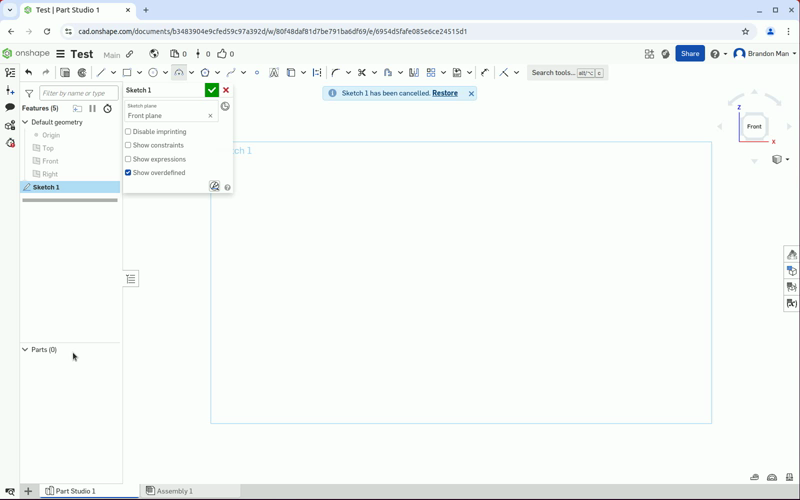
mouse_move(460, 282)
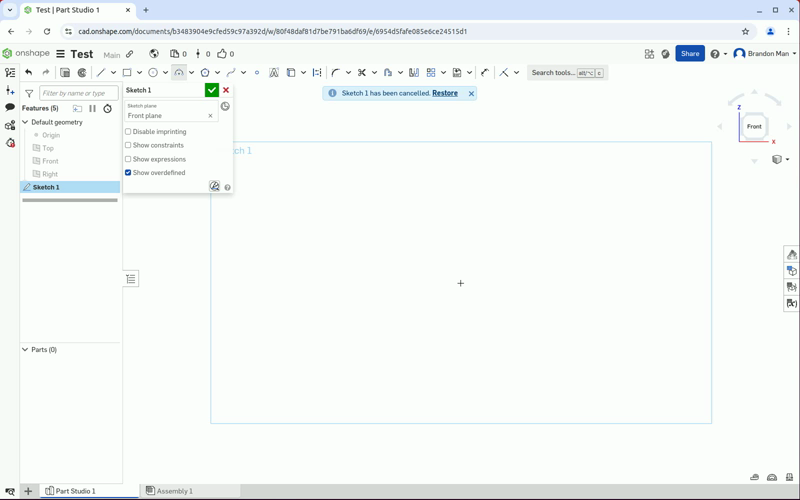
click(460, 282)
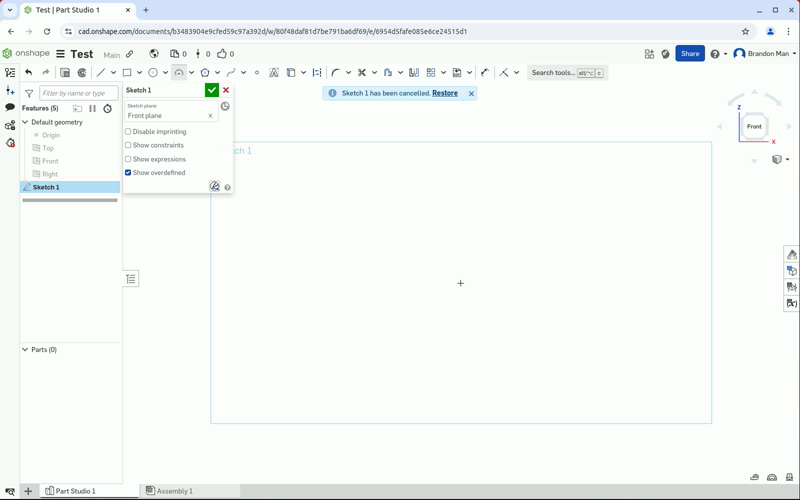
key_up(shift)
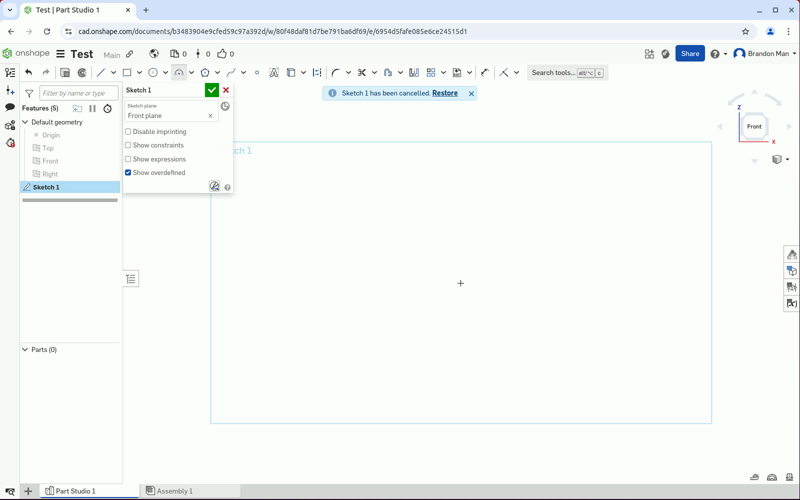
key_down(shift)
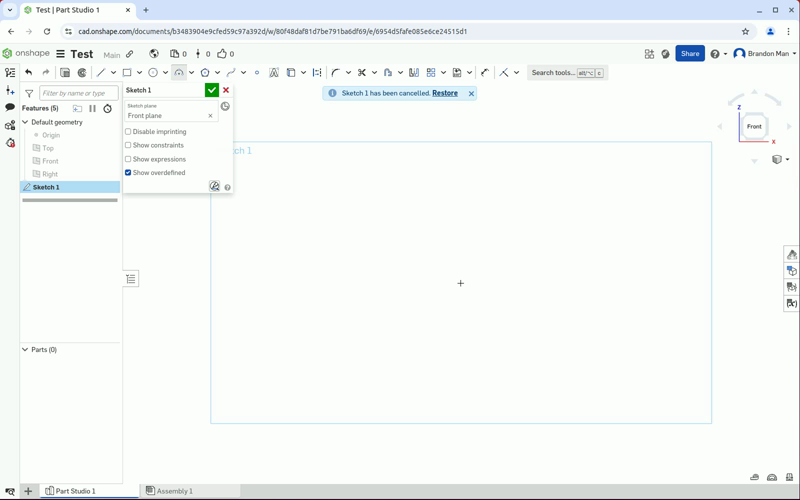
mouse_move(554, 282)
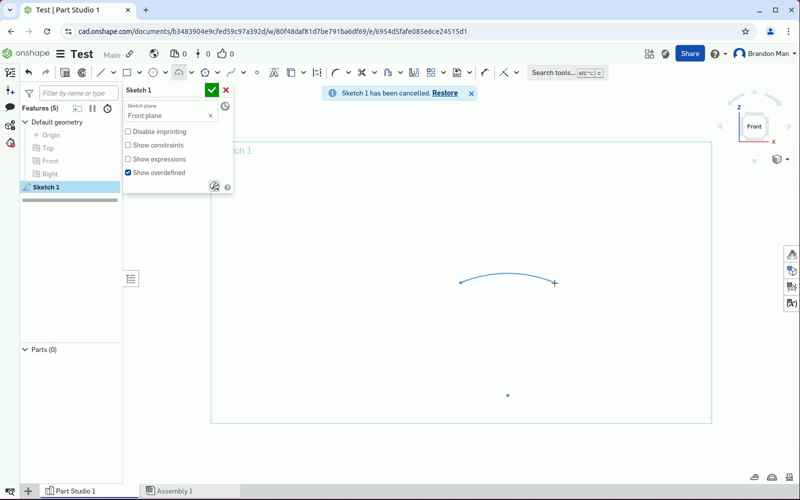
click(554, 282)
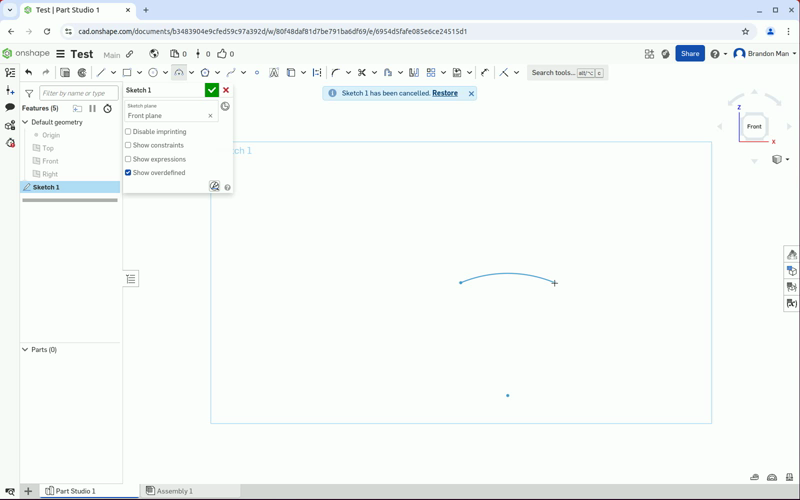
mouse_move(507, 302)
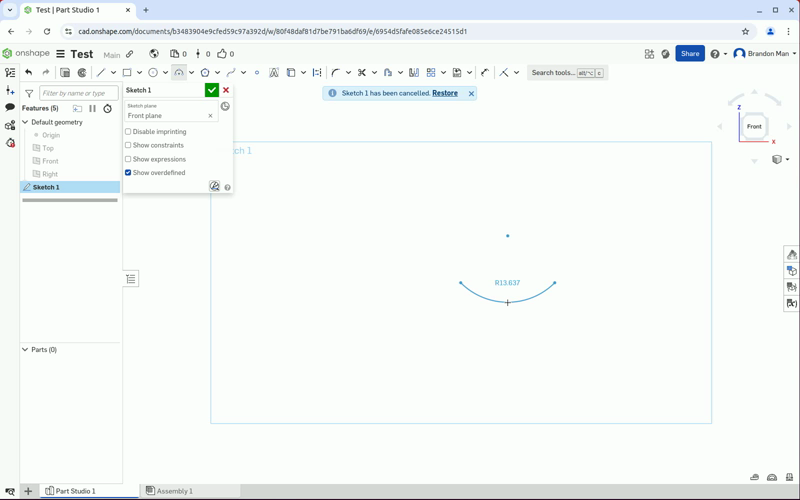
click(507, 302)
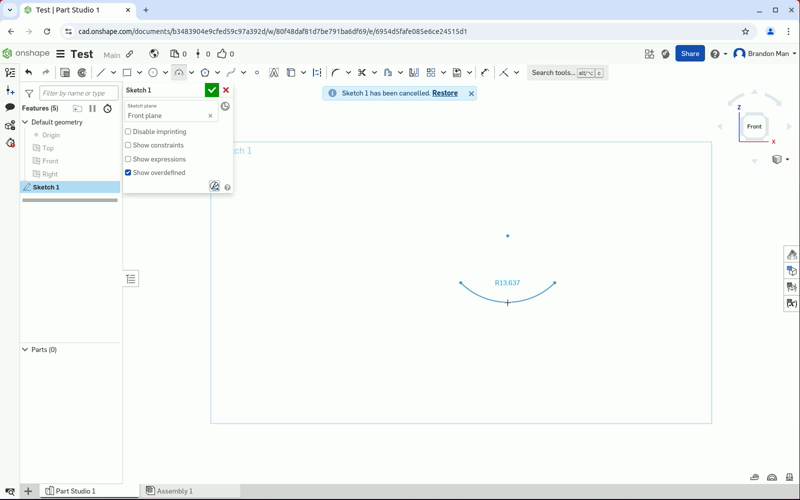
key_up(shift)
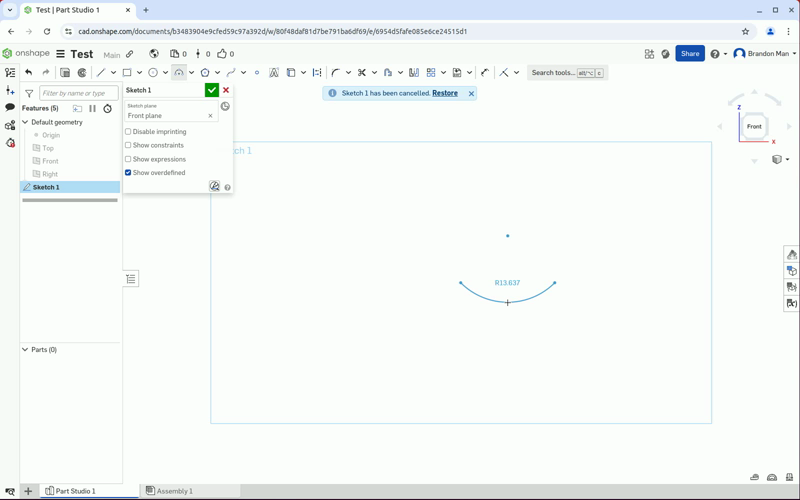
mouse_move(554, 282)
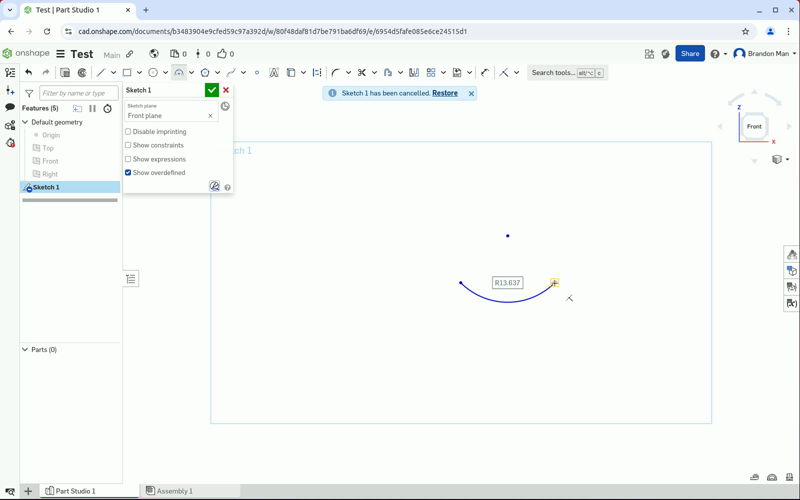
click(554, 282)
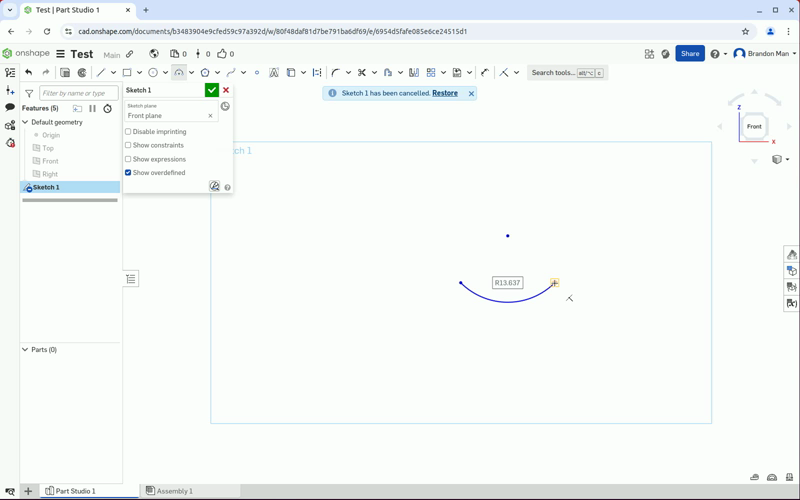
key_down(shift)
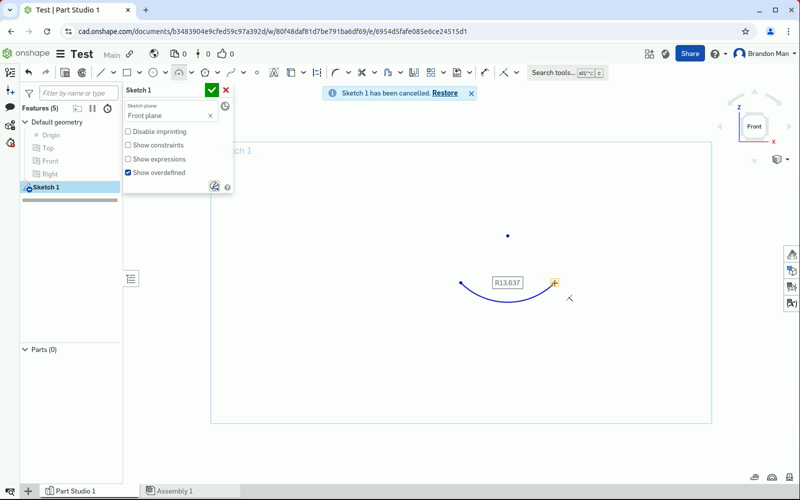
mouse_move(460, 189)
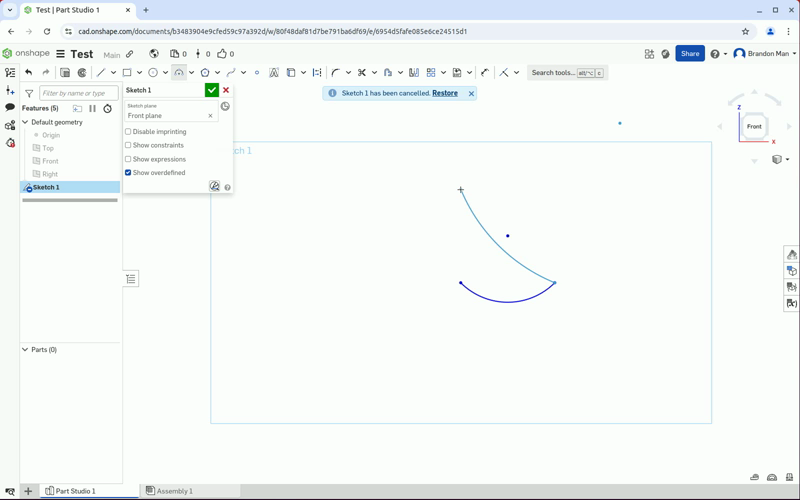
click(460, 189)
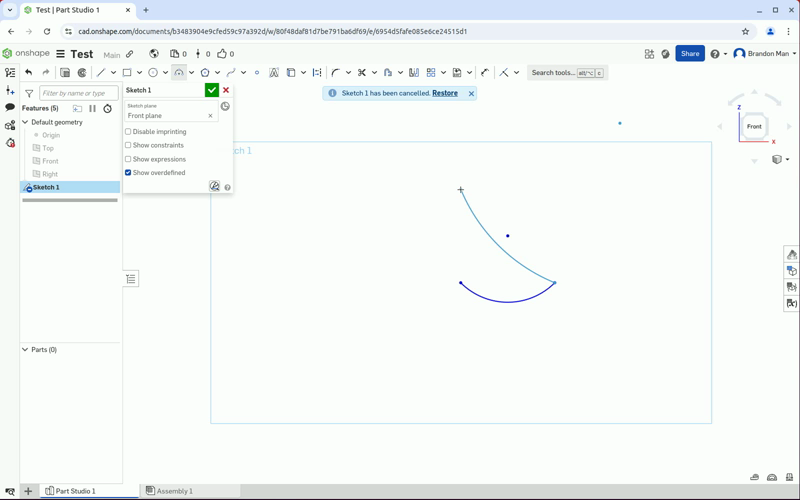
mouse_move(394, 349)
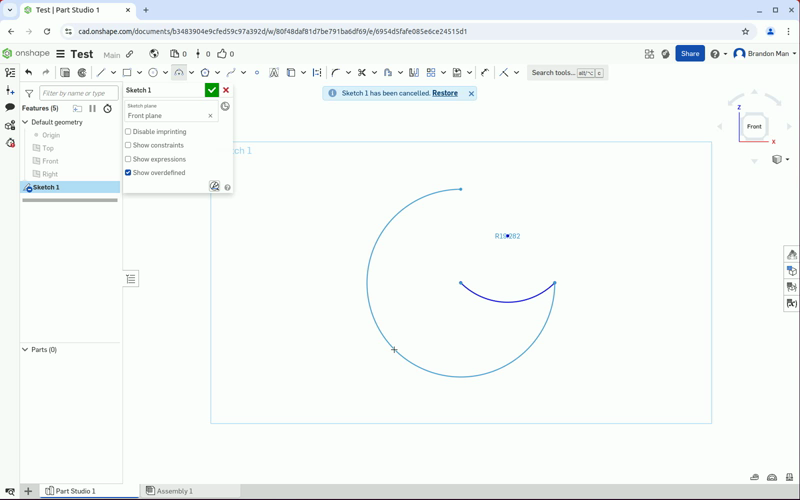
click(394, 349)
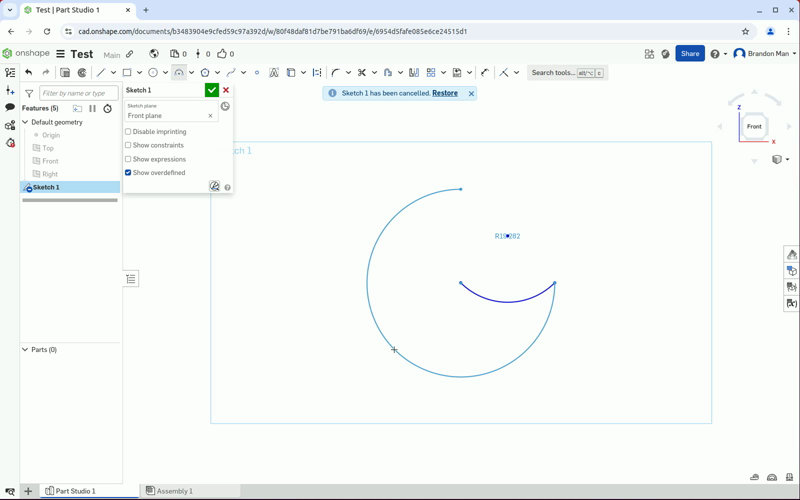
key_up(shift)
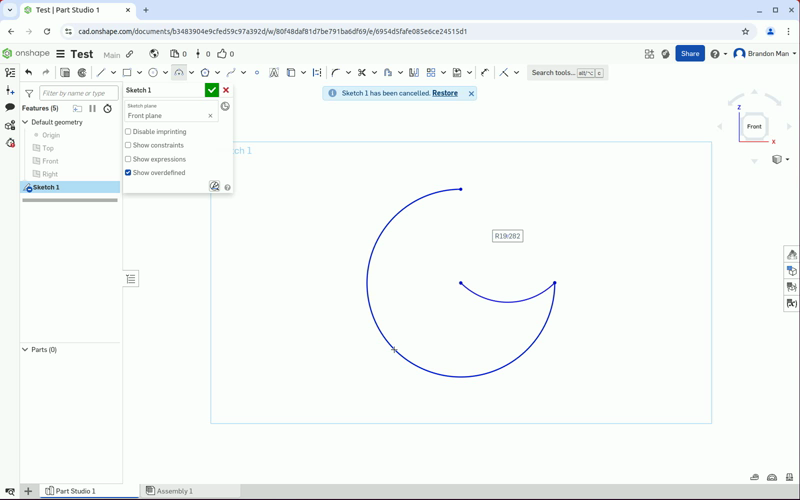
key(esc)
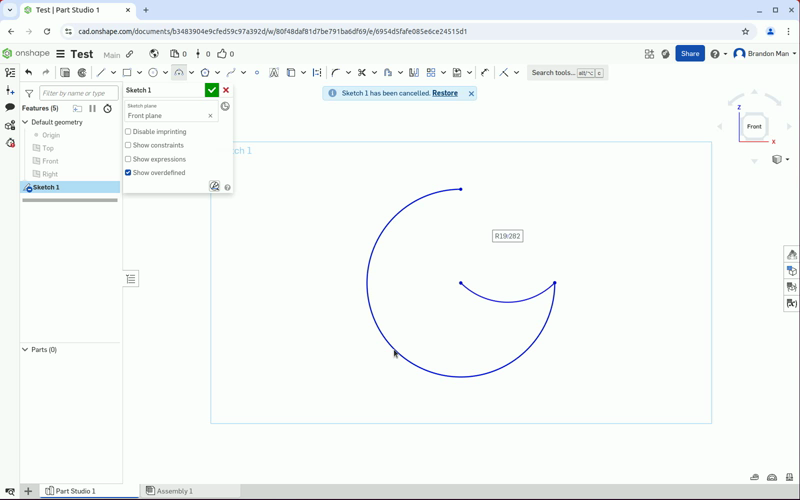
key(l)
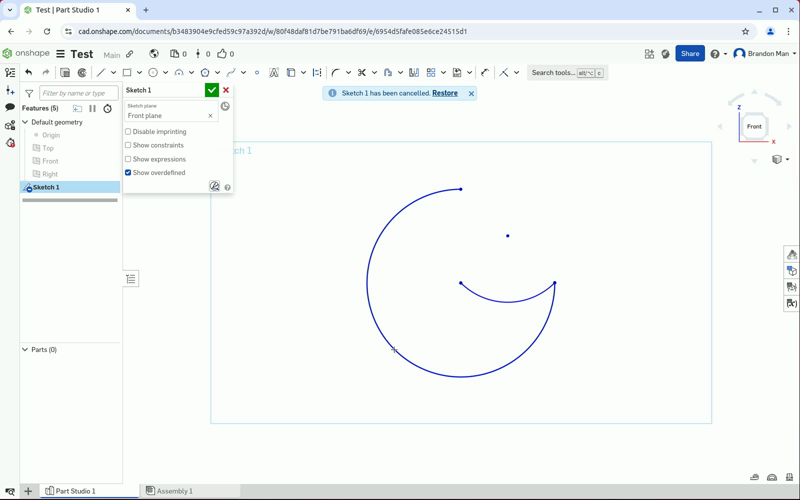
mouse_move(460, 189)
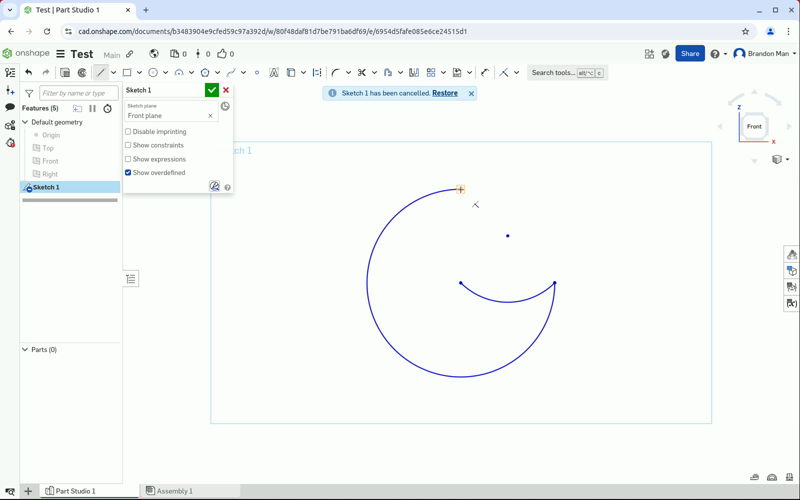
click(460, 189)
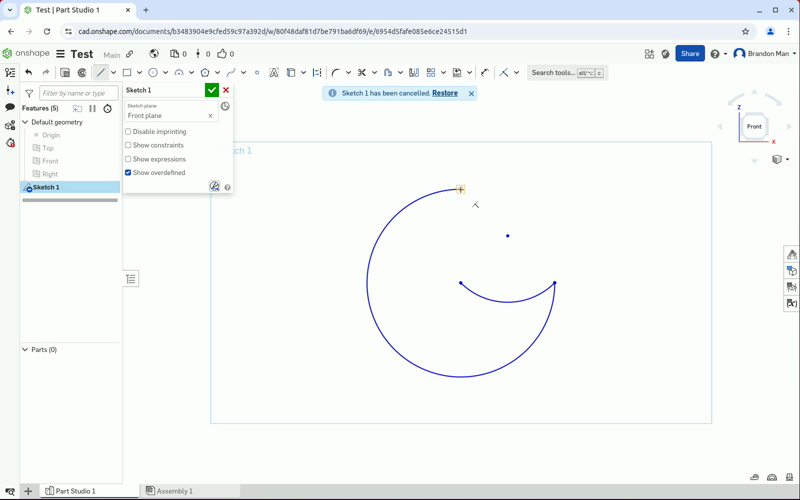
key_down(shift)
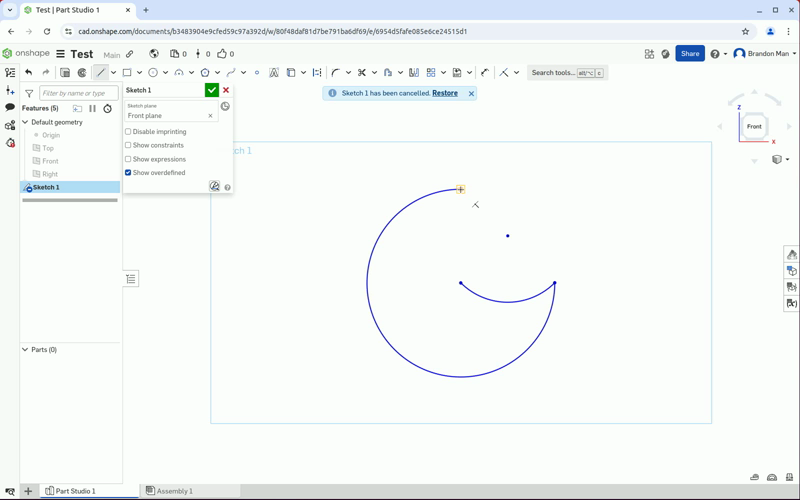
mouse_move(460, 282)
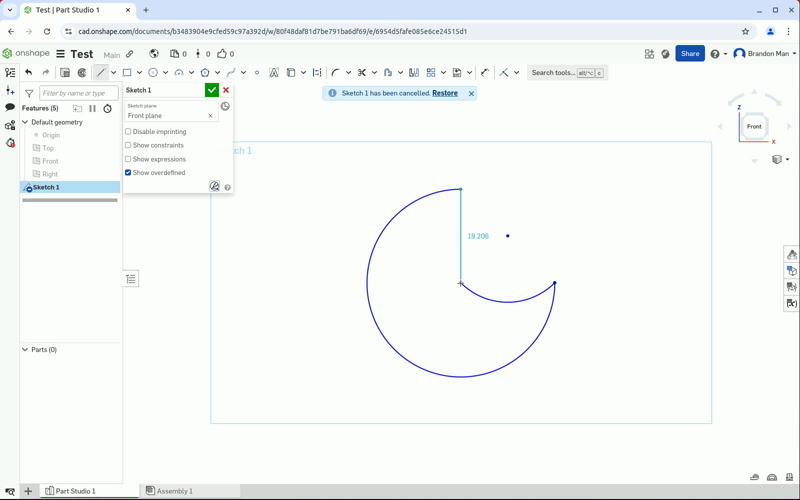
key_up(shift)
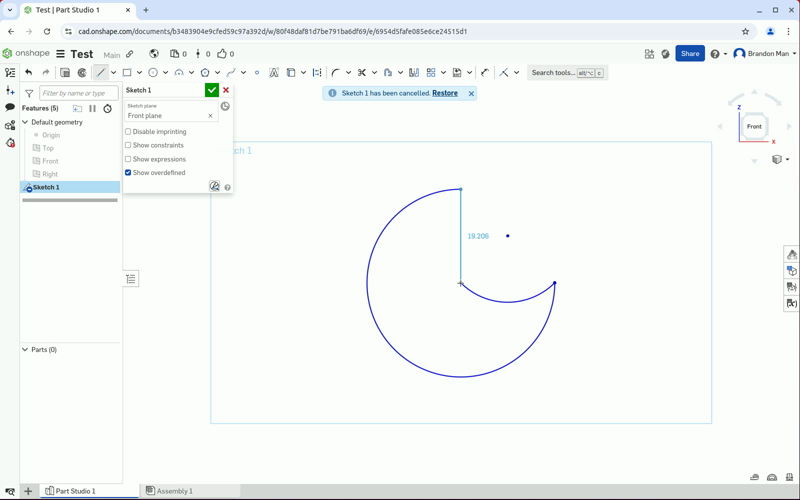
click(460, 282)
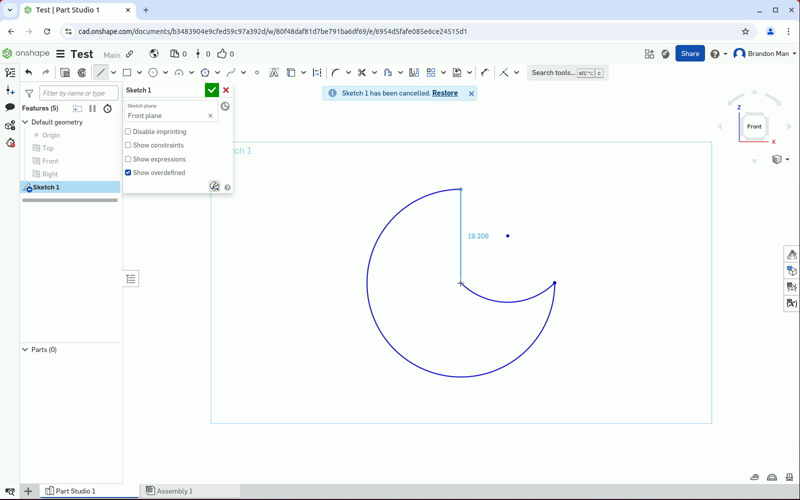
key(esc)
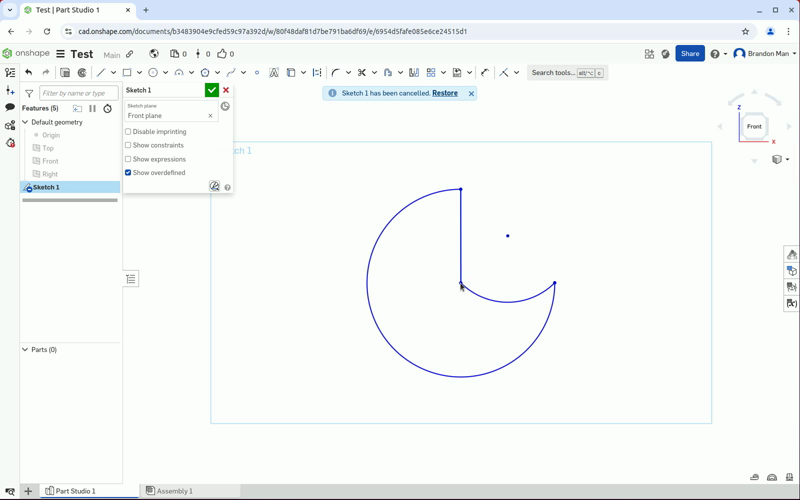
mouse_move(444, 221)
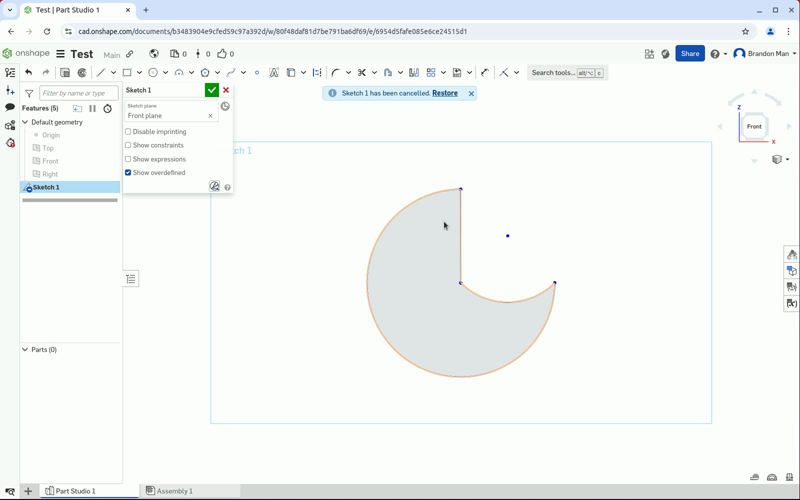
click(444, 221)
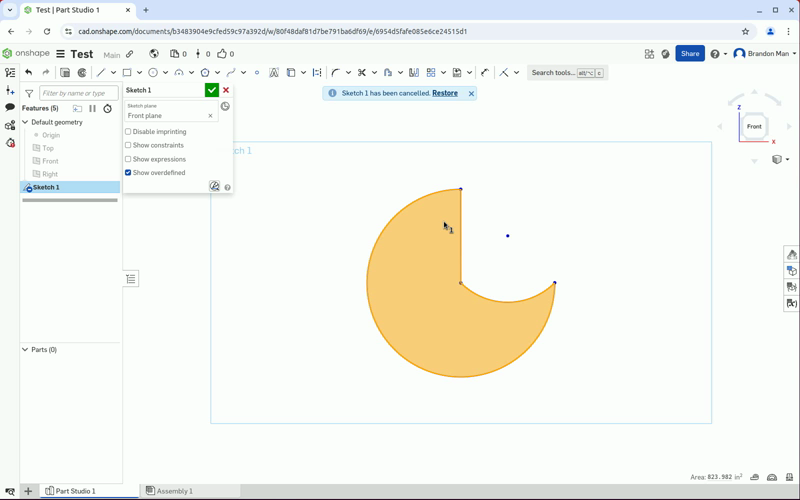
mouse_move(73, 352)
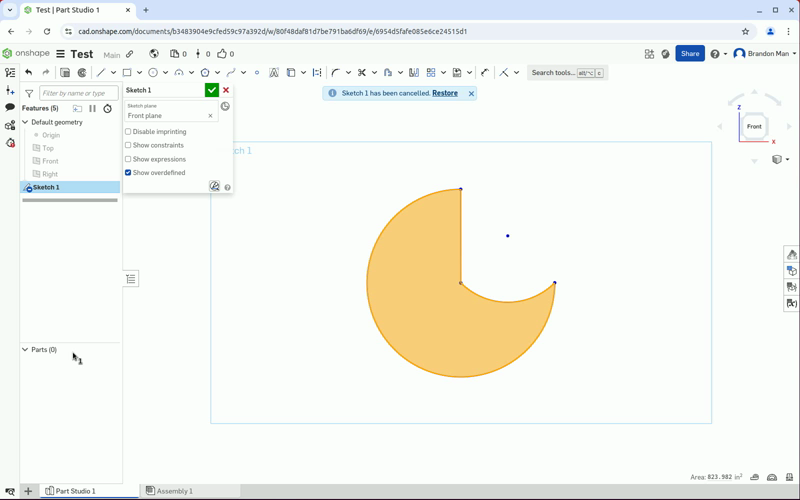
key(shift+y)
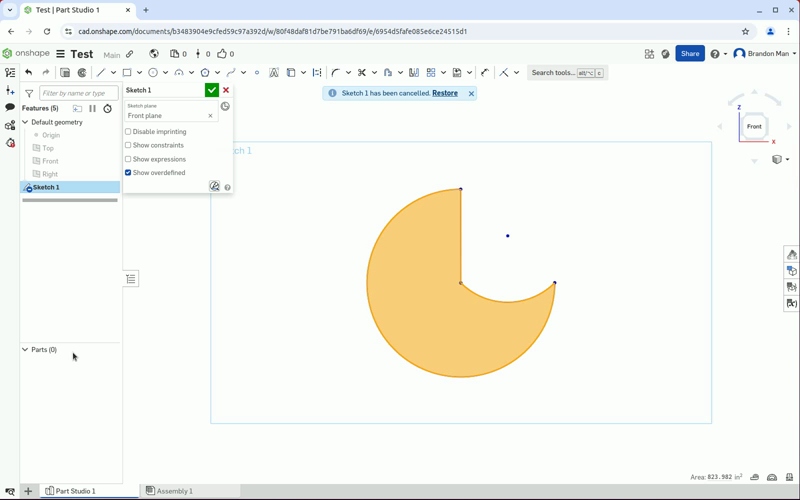
key(shift+e)
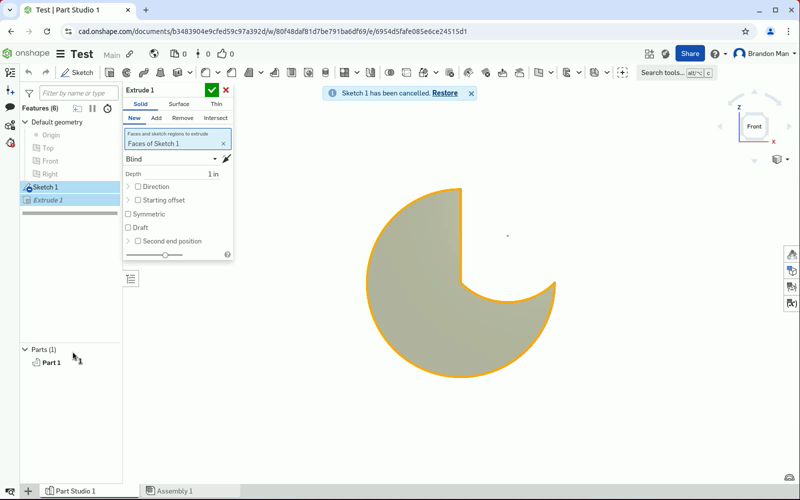
mouse_move(143, 106)
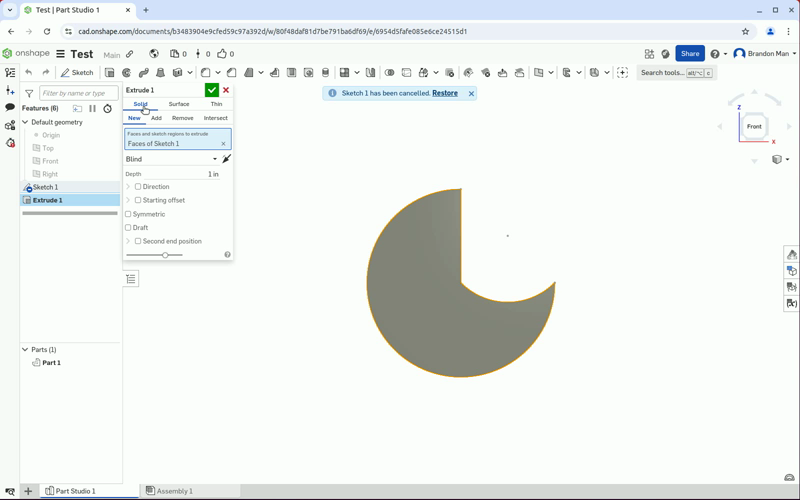
click(143, 106)
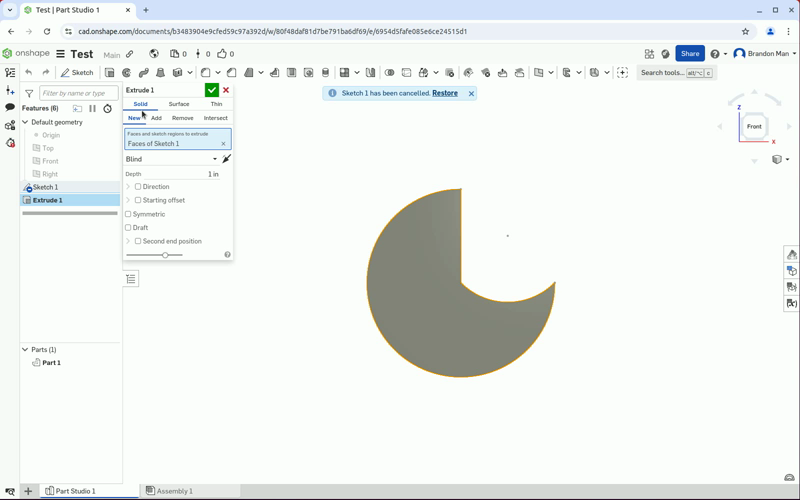
mouse_move(137, 120)
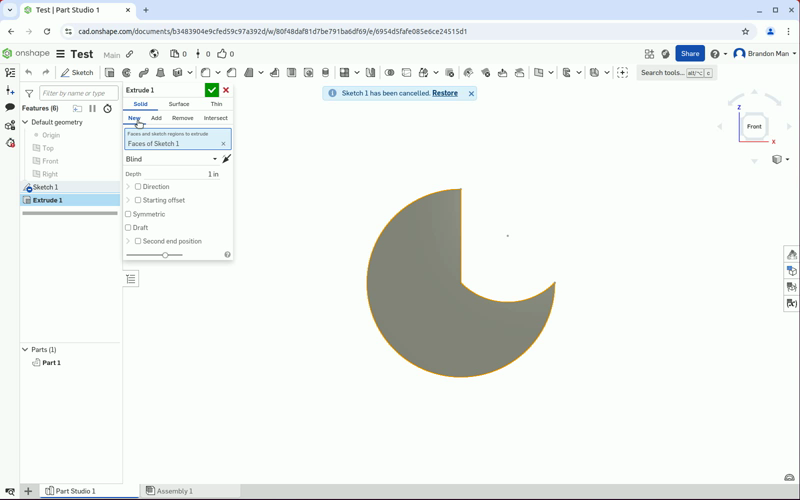
click(137, 120)
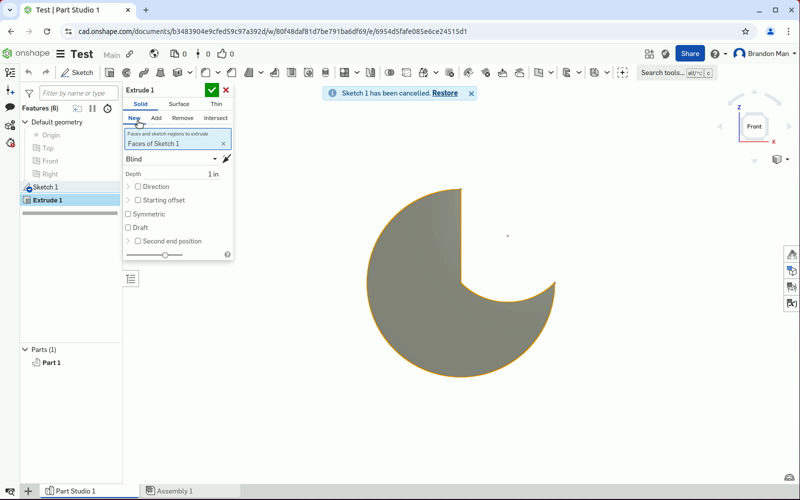
key(tab, 4)
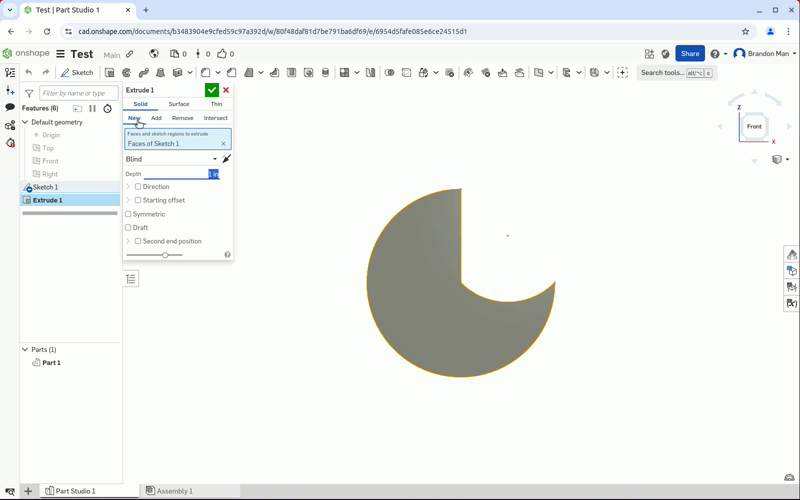
text(19.257)
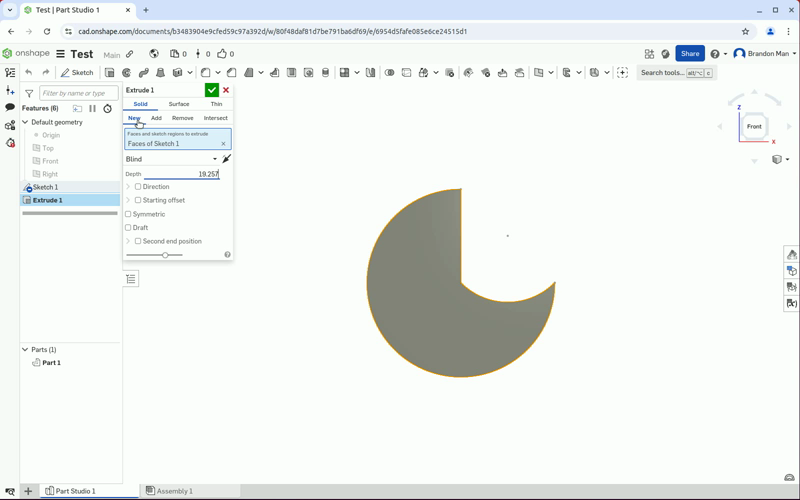
key(enter)
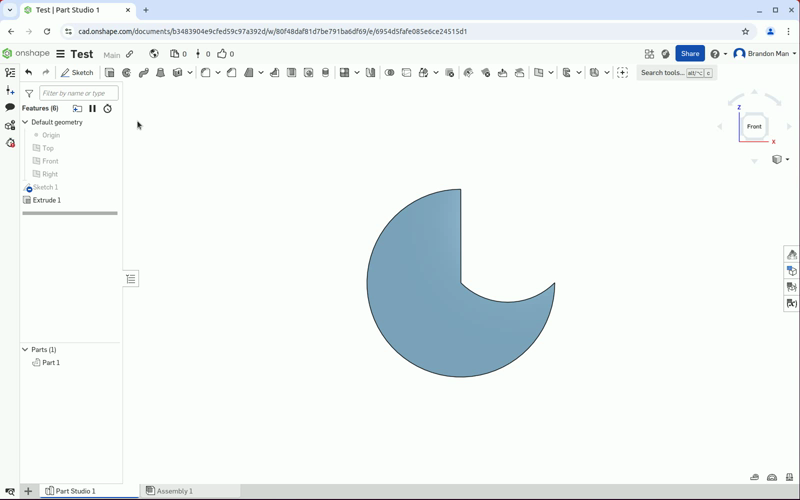
key(shift+h)
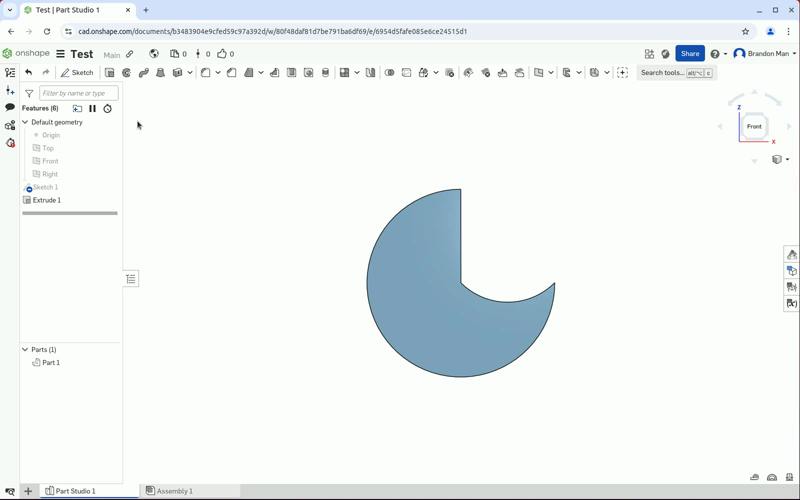
key(shift+h)
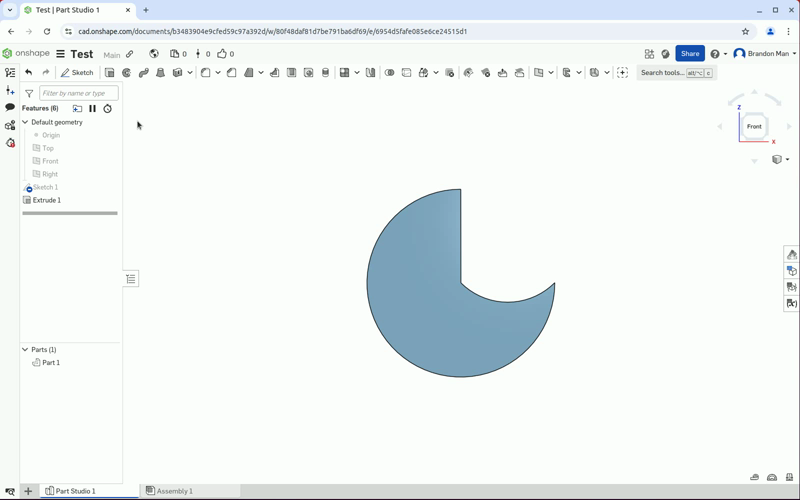
mouse_move(73, 189)
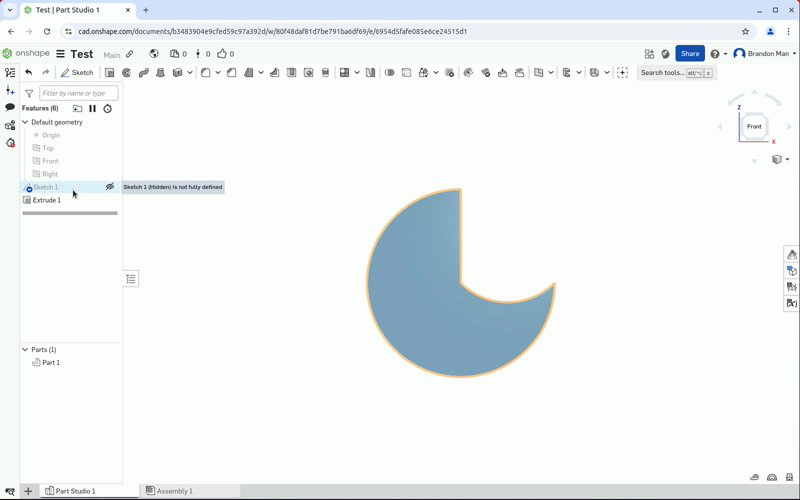
click(73, 189)
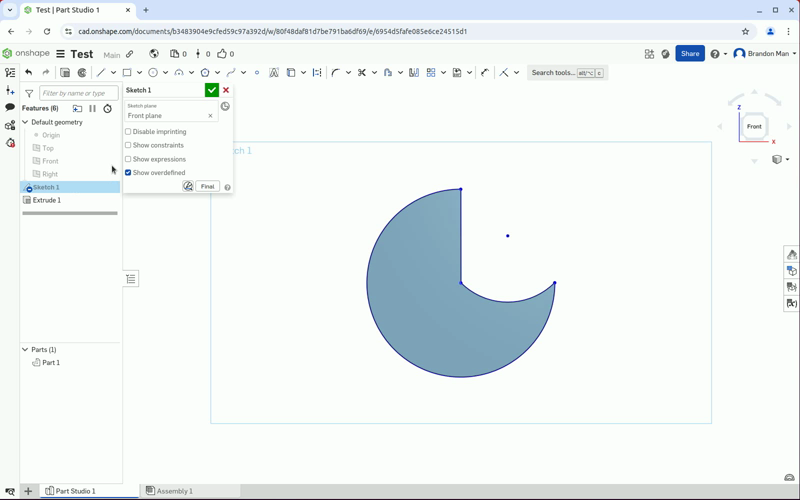
mouse_move(229, 92)
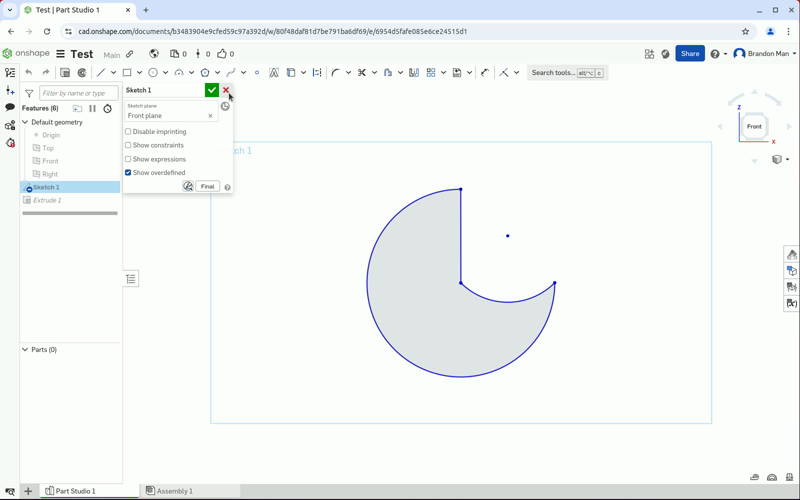
click(229, 92)
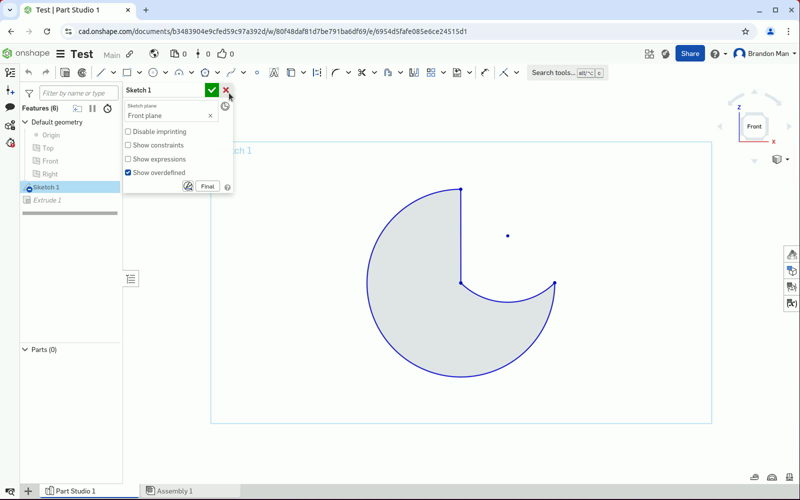
key(shift+s)
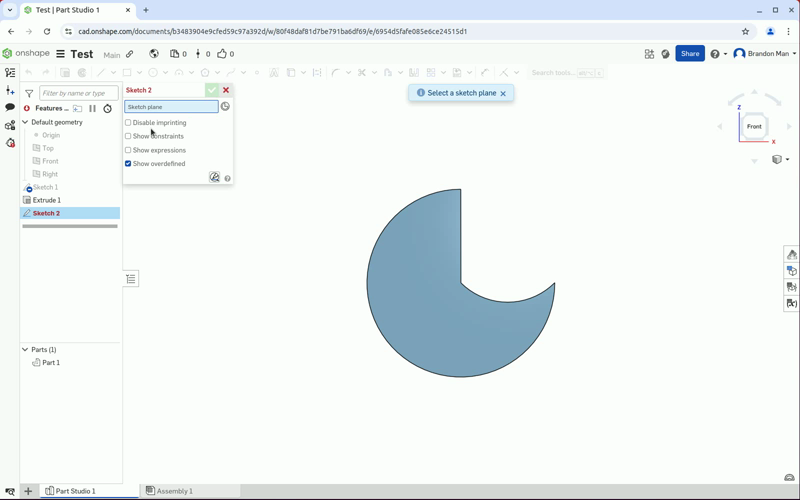
mouse_move(73, 163)
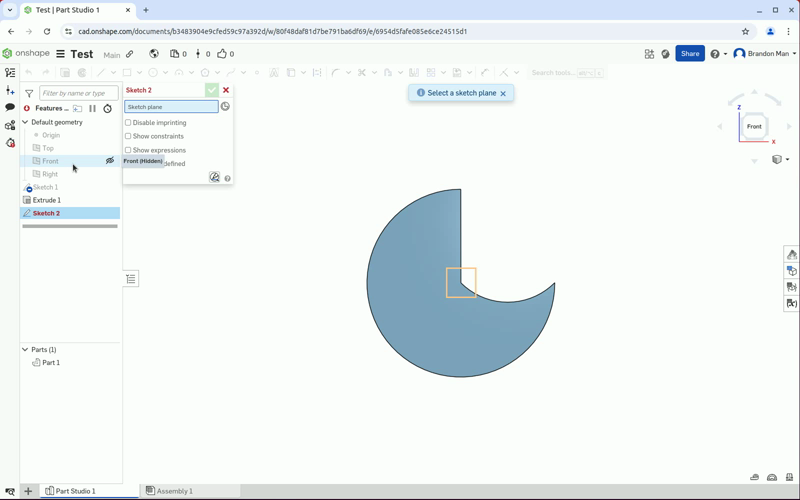
click(73, 163)
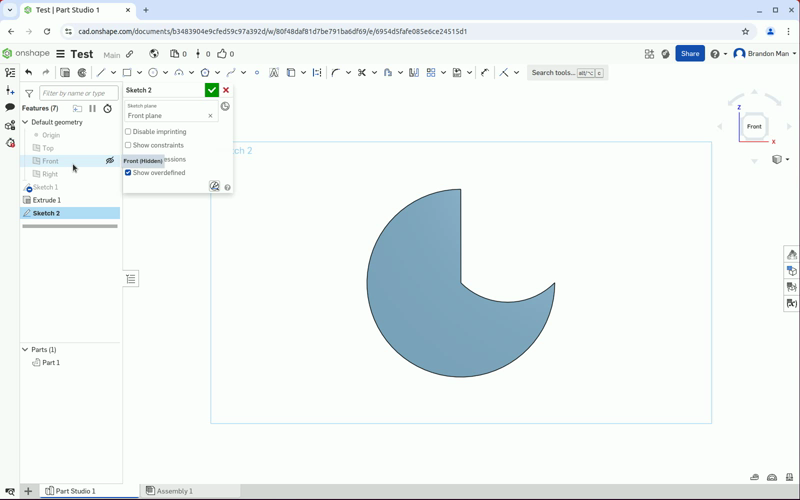
mouse_move(73, 352)
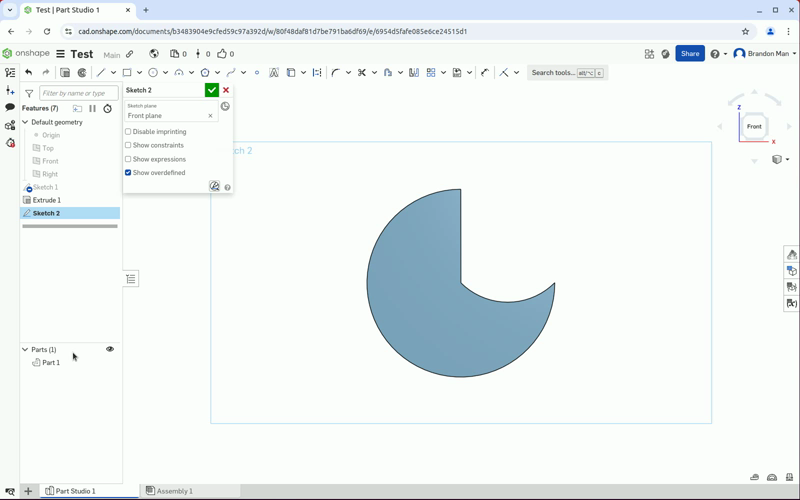
key(y)
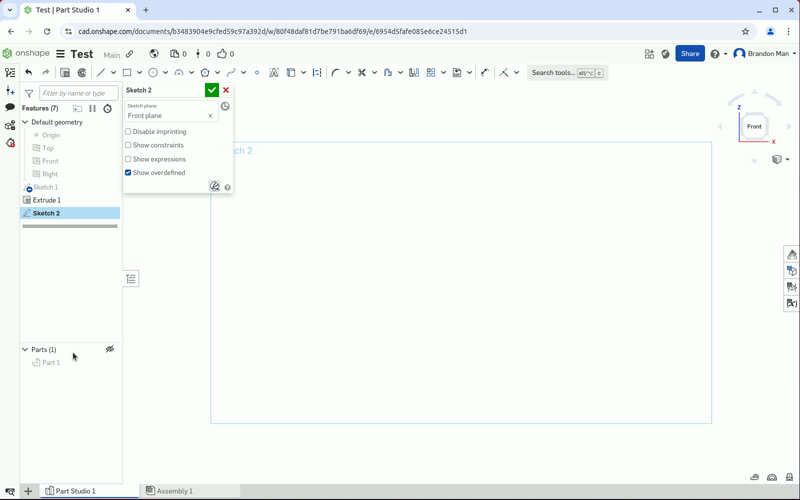
key(a)
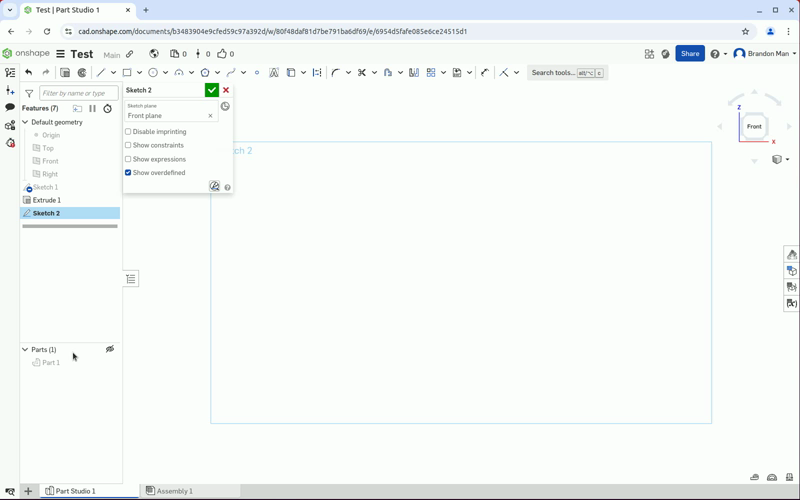
key_down(shift)
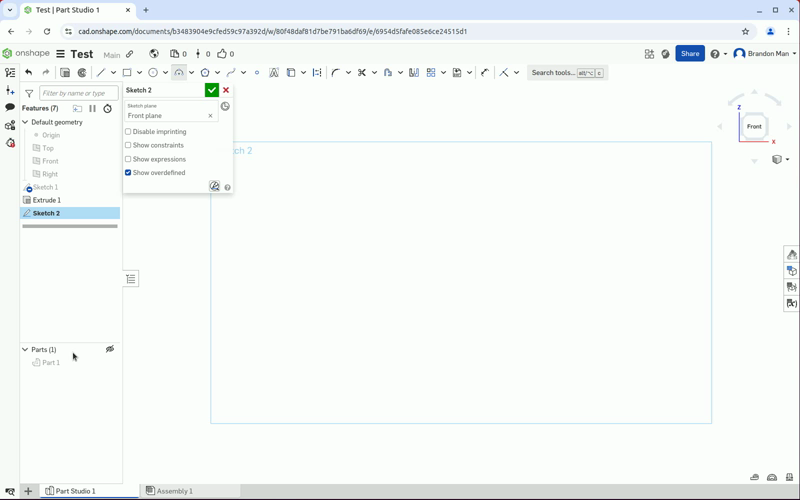
mouse_move(460, 189)
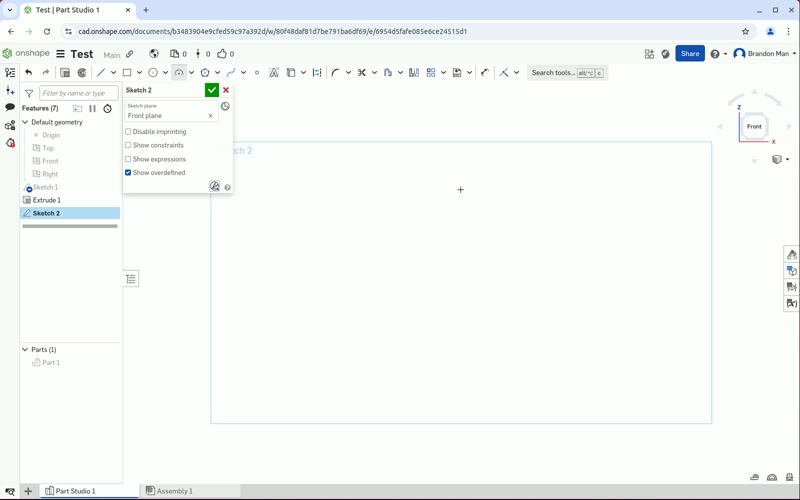
click(460, 189)
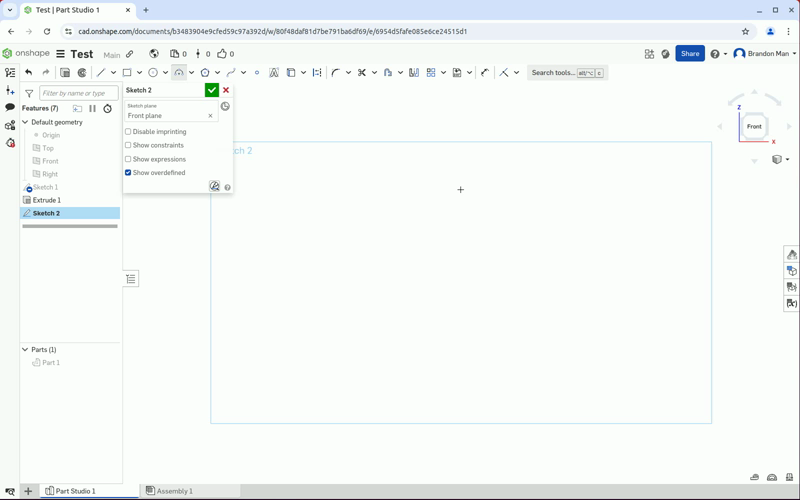
key_up(shift)
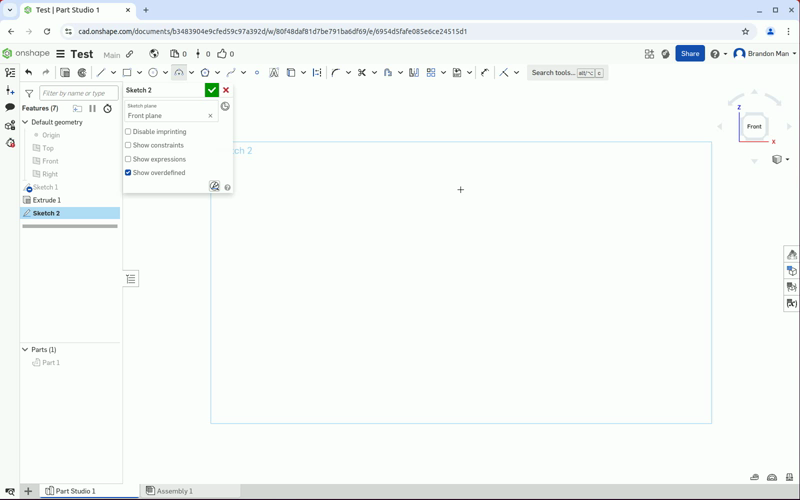
key_down(shift)
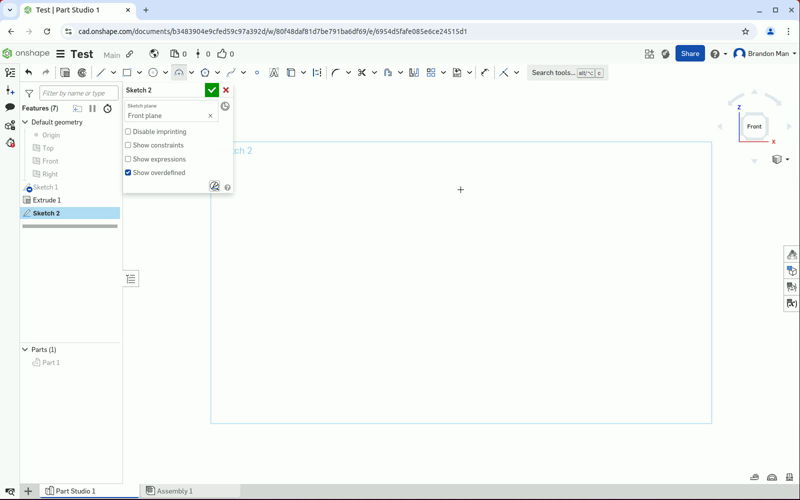
mouse_move(554, 282)
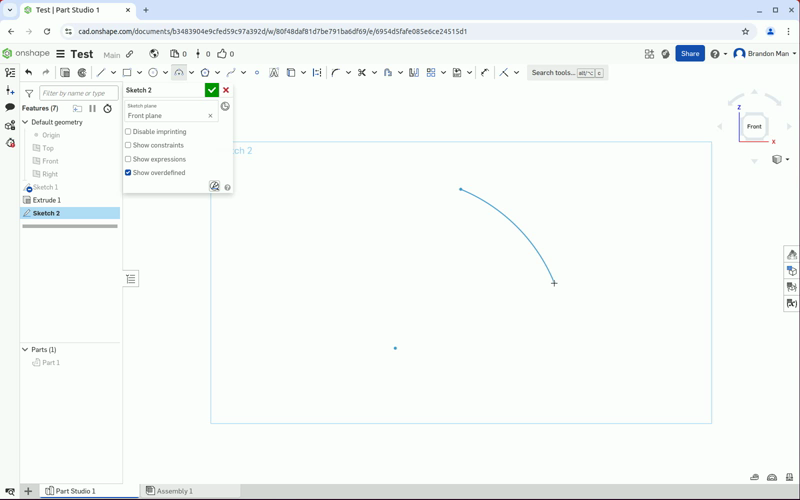
click(554, 282)
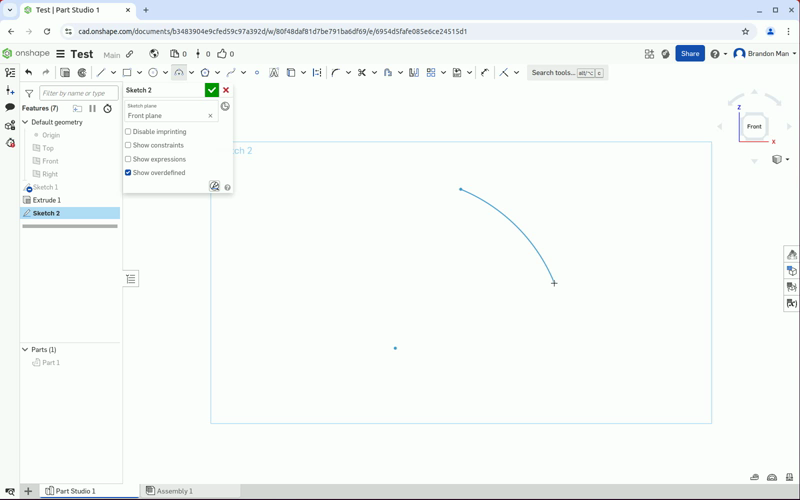
mouse_move(526, 216)
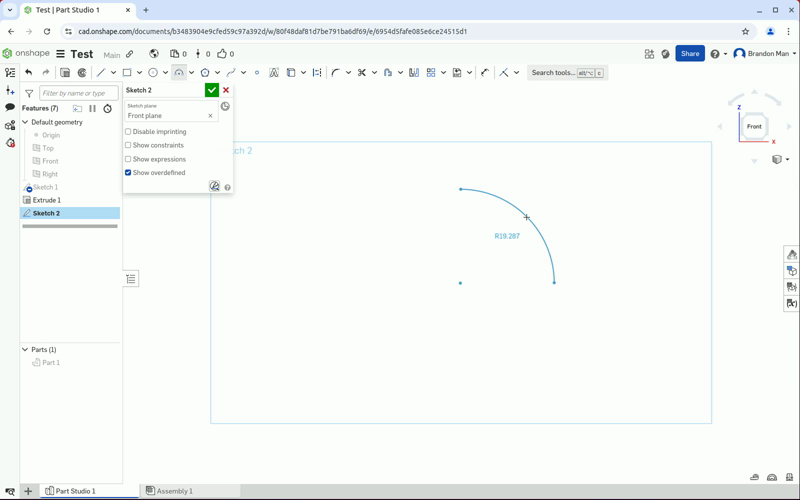
click(526, 216)
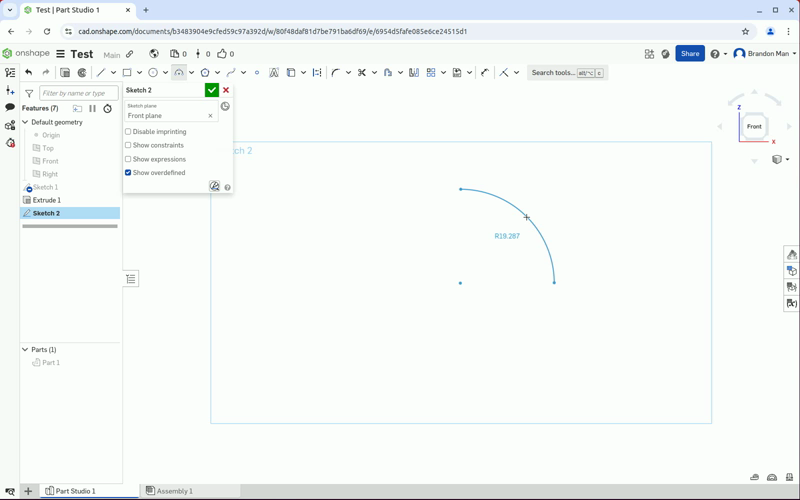
key_up(shift)
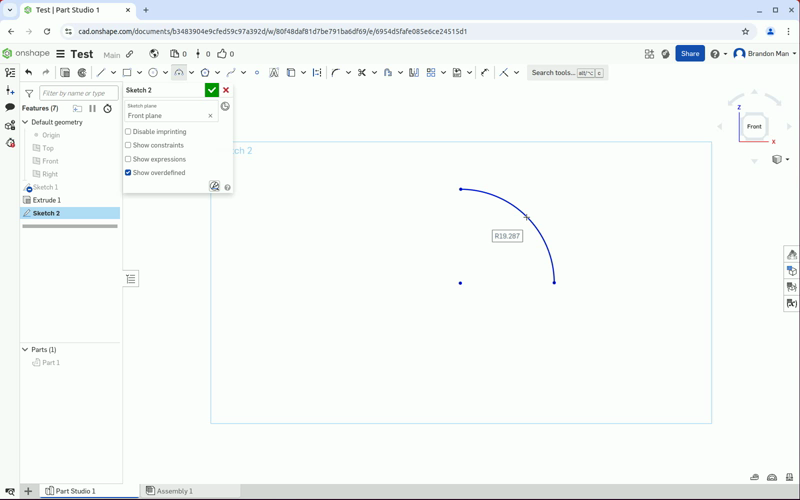
mouse_move(554, 282)
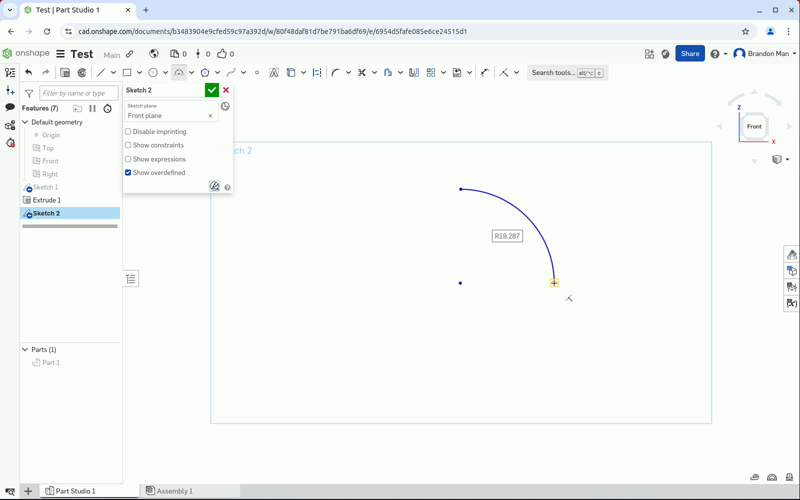
click(554, 282)
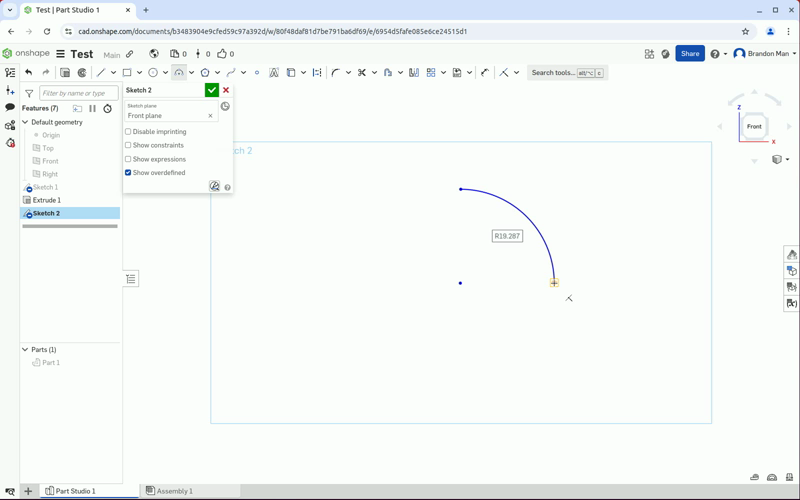
mouse_move(460, 189)
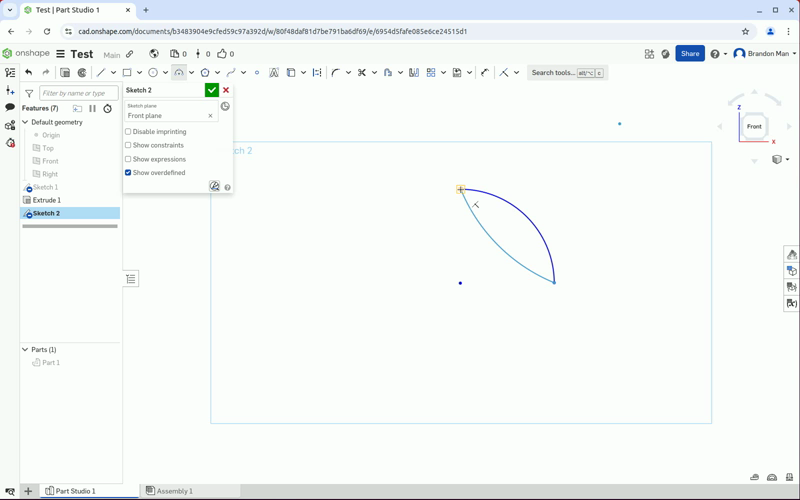
click(460, 189)
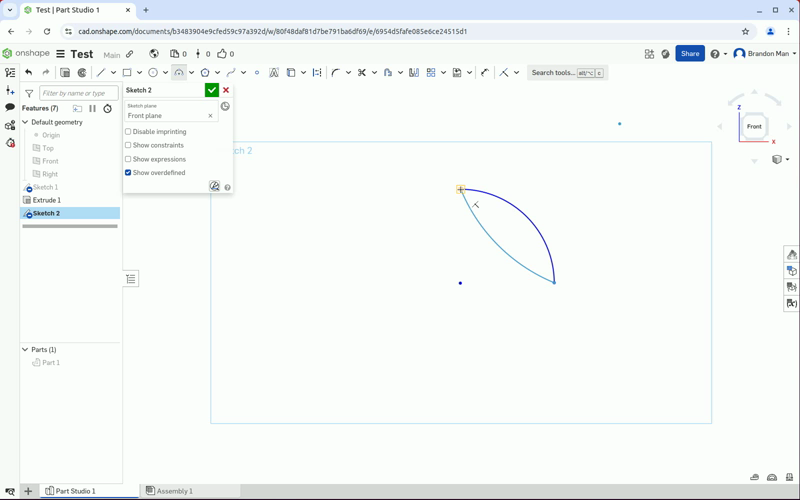
key_down(shift)
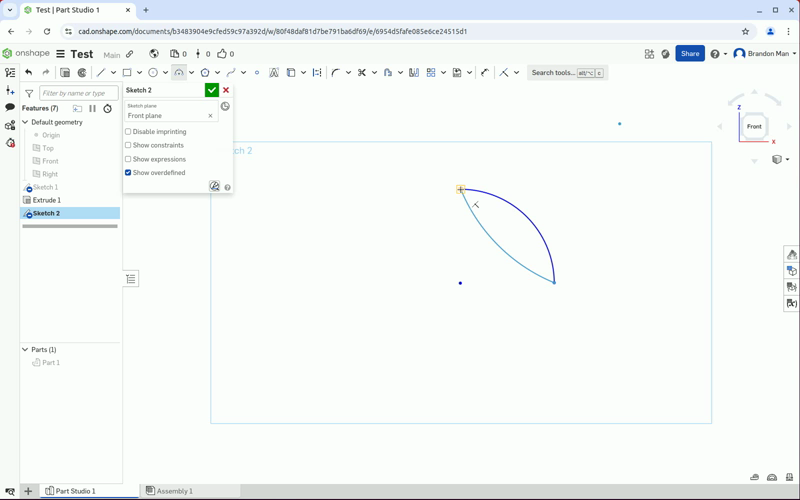
mouse_move(555, 188)
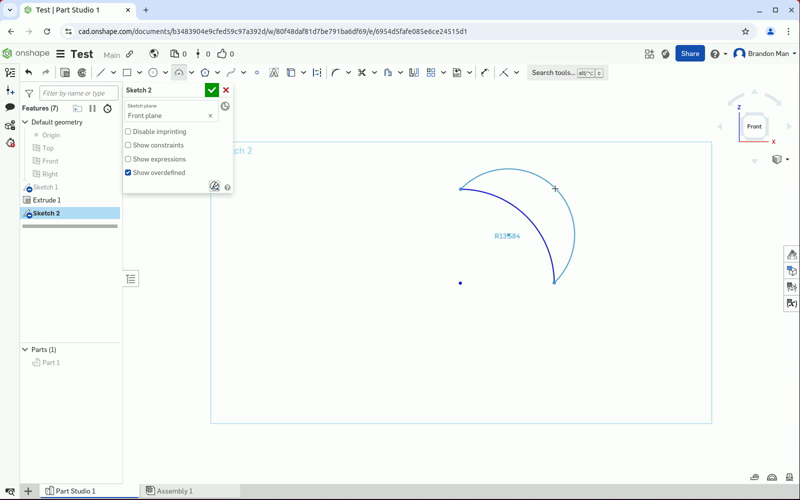
click(555, 188)
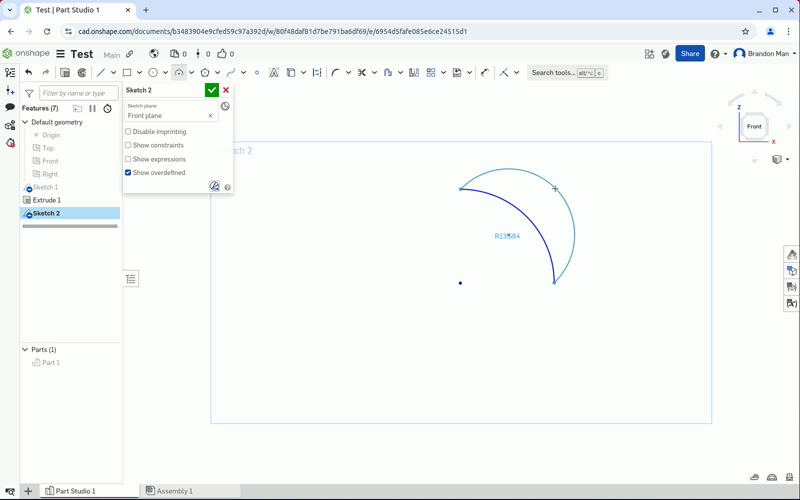
key_up(shift)
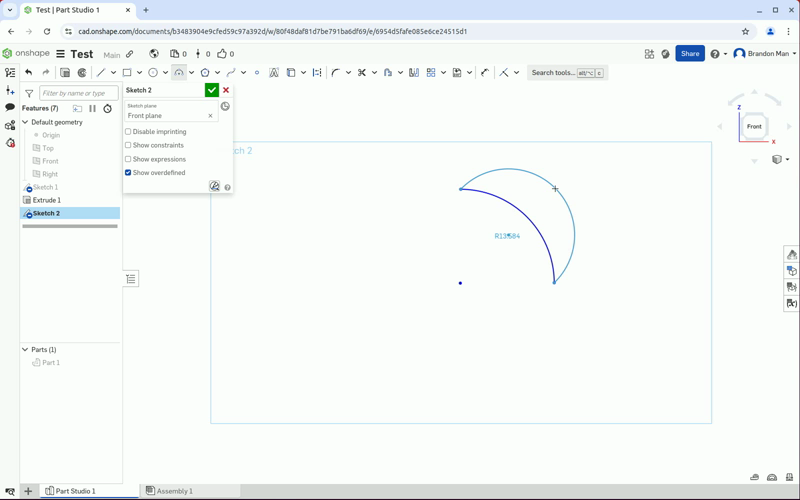
key(esc)
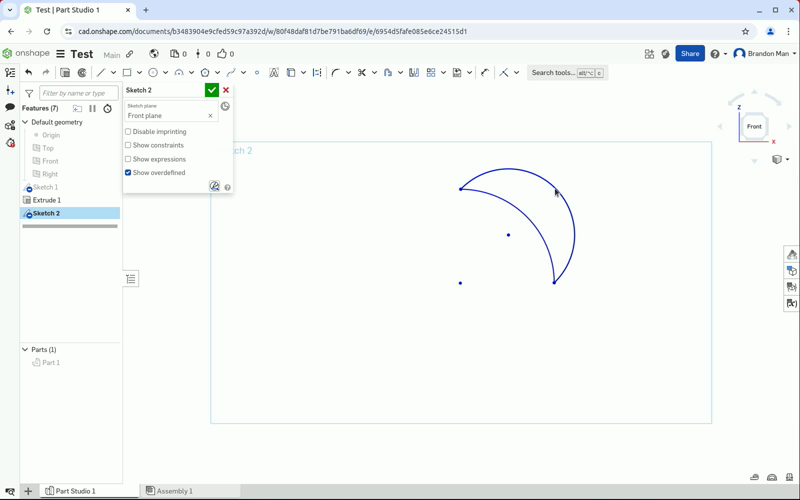
mouse_move(544, 193)
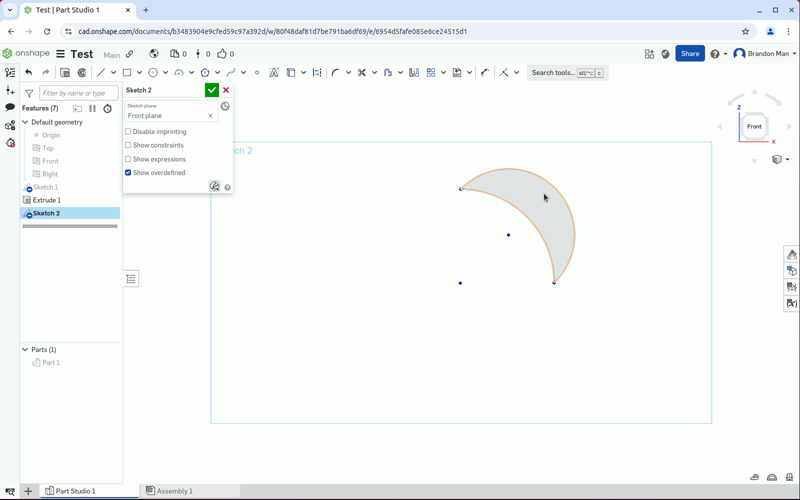
click(544, 193)
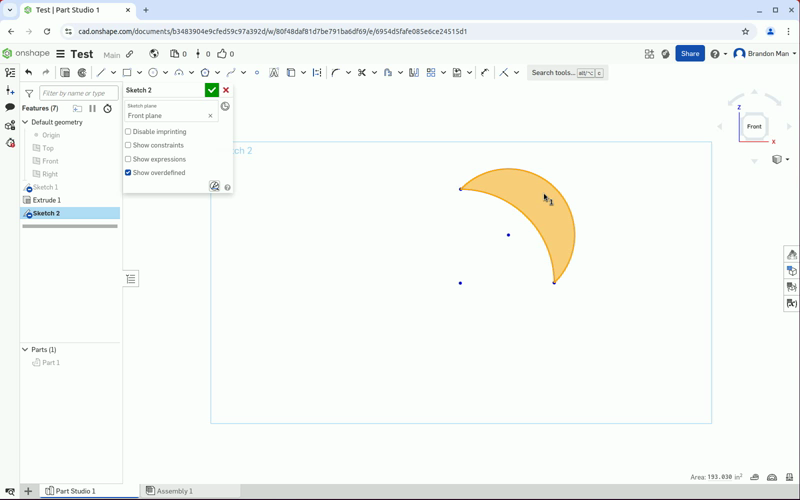
mouse_move(73, 352)
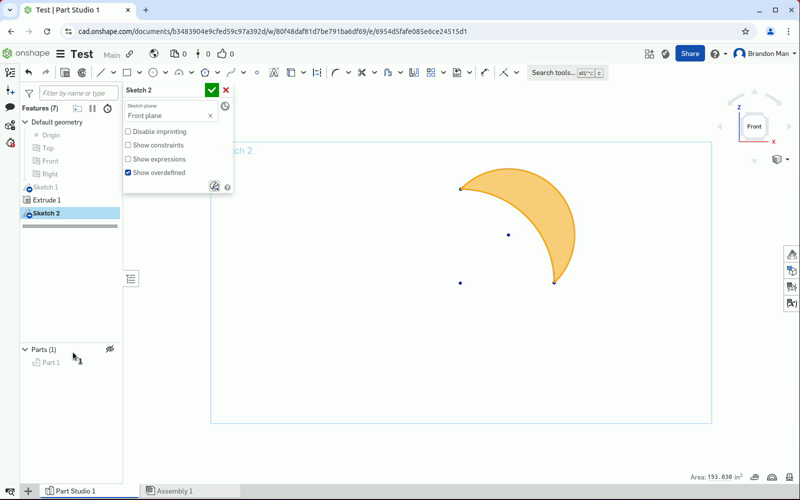
key(shift+y)
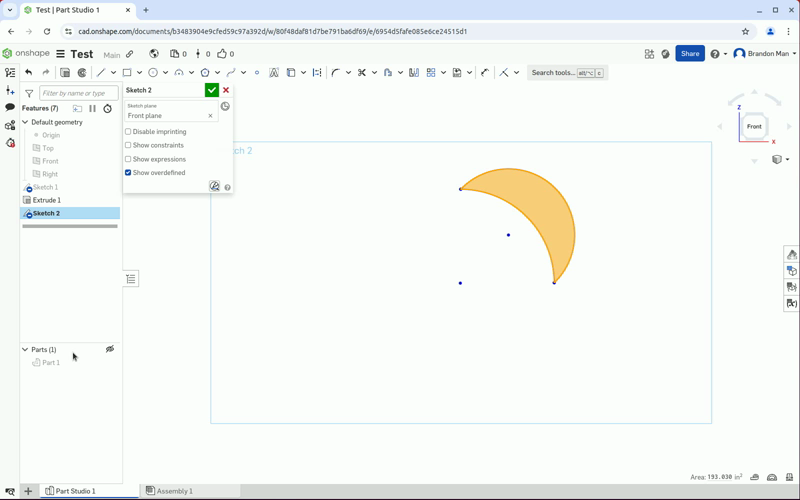
key(shift+e)
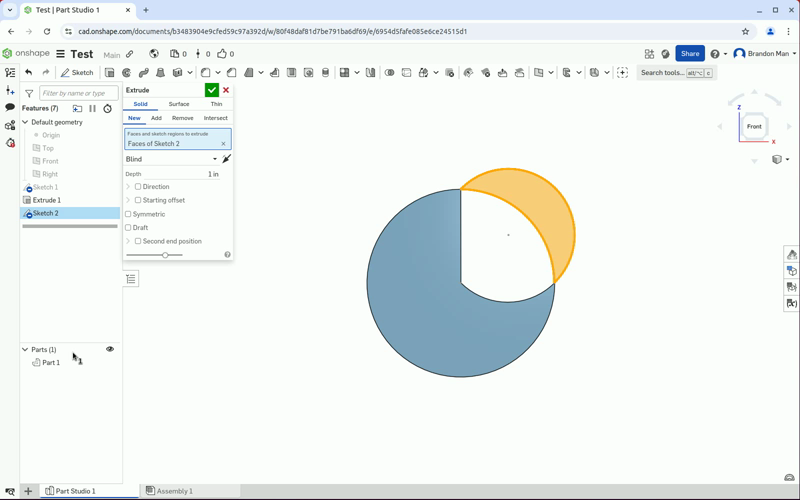
mouse_move(143, 106)
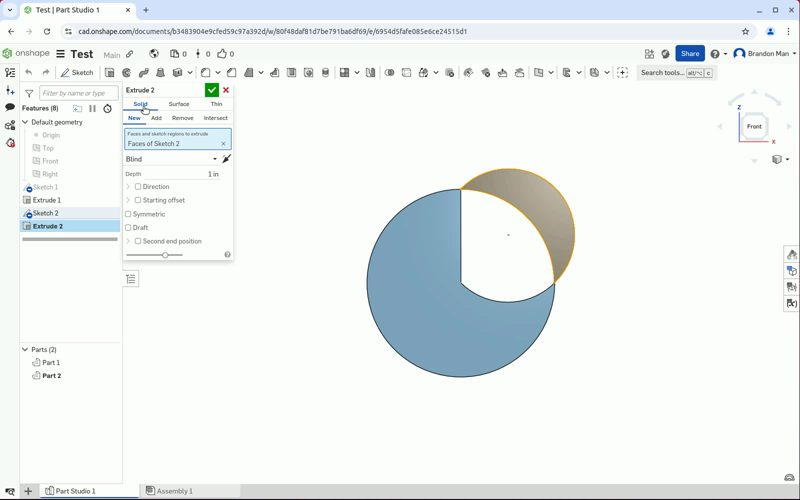
click(143, 106)
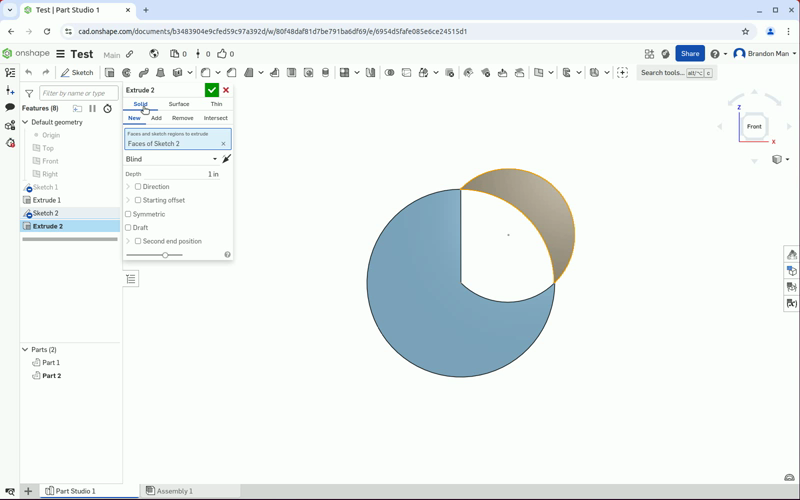
mouse_move(137, 120)
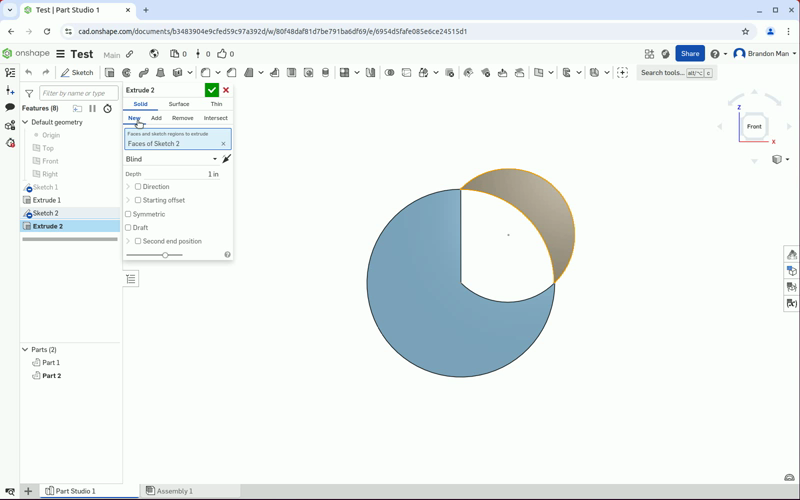
click(137, 120)
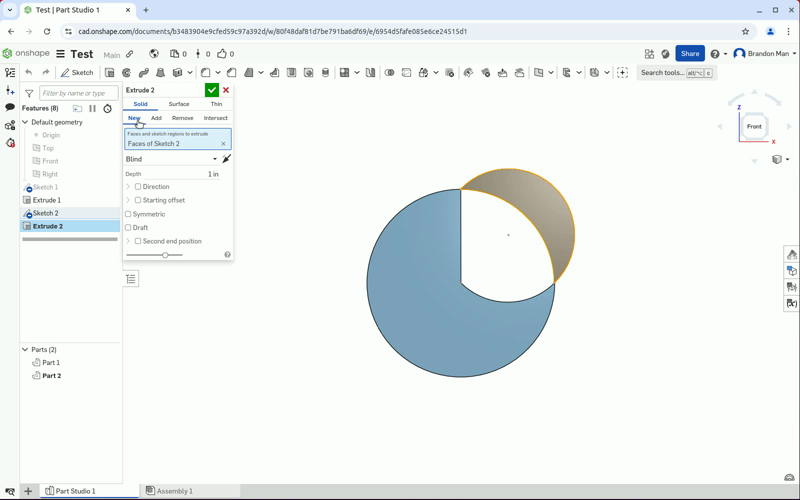
key(tab, 4)
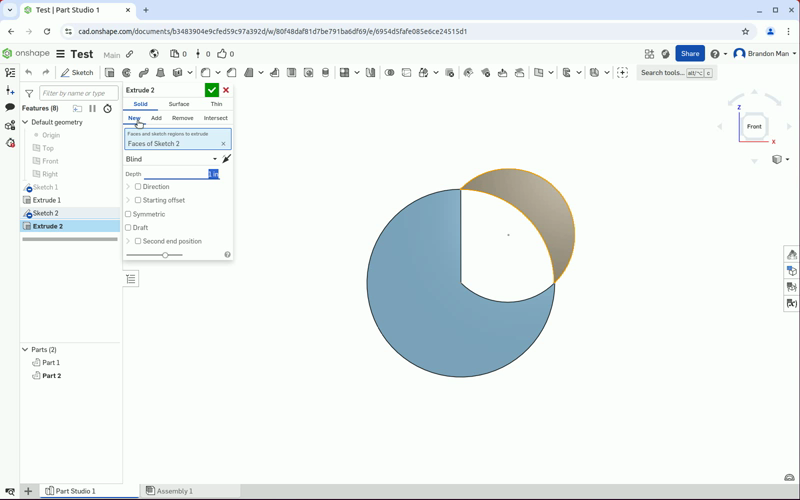
text(19.257)
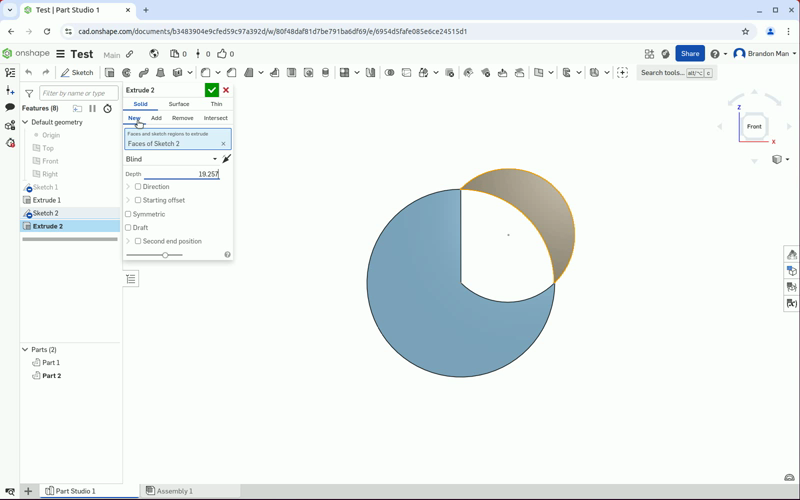
key(enter)
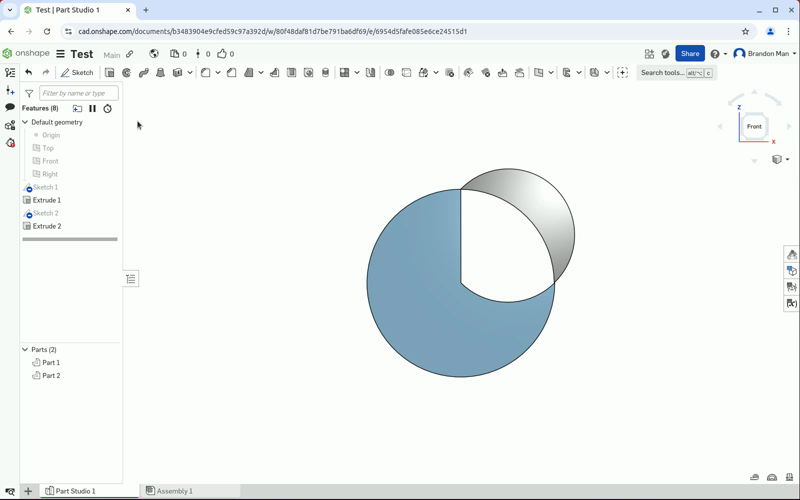
key(shift+h)
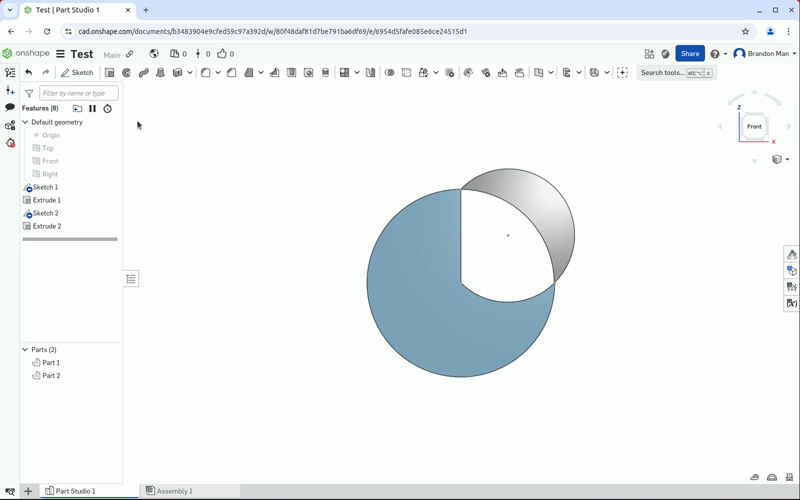
key(shift+h)
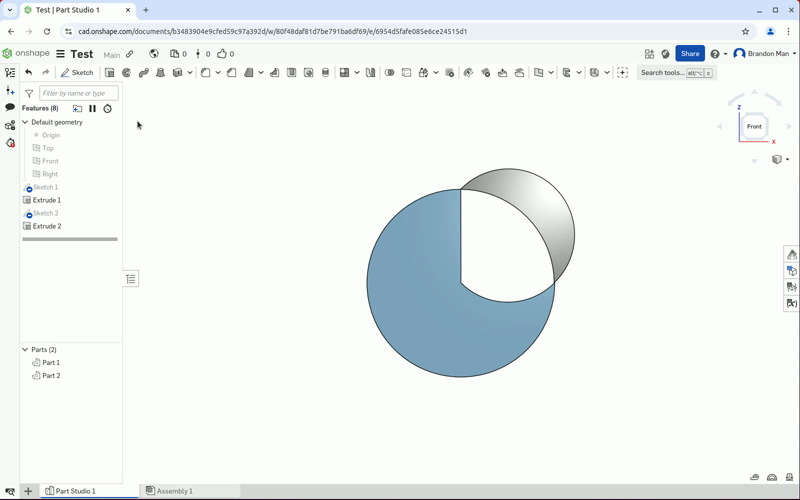
mouse_move(73, 189)
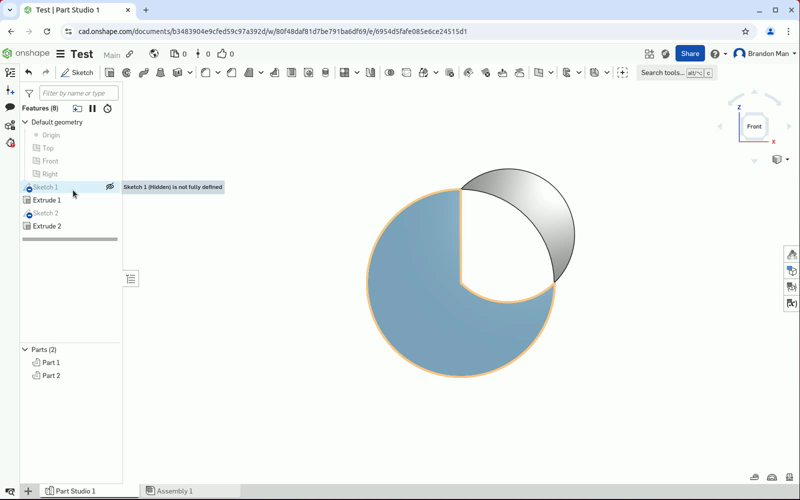
click(73, 189)
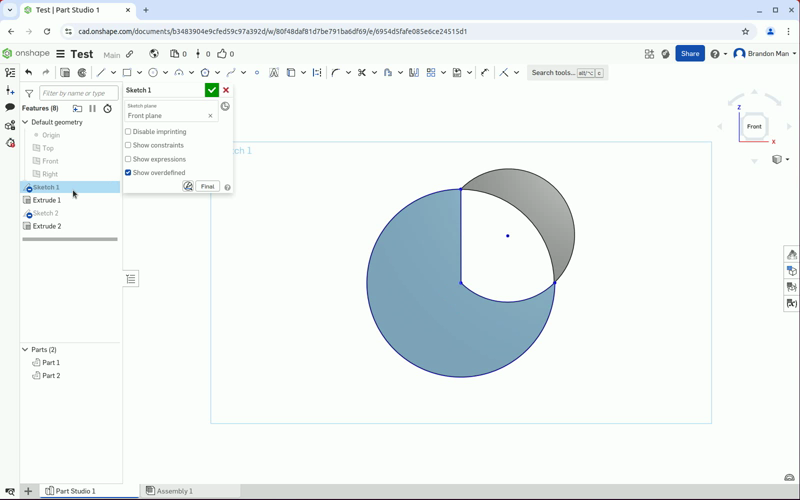
mouse_move(229, 92)
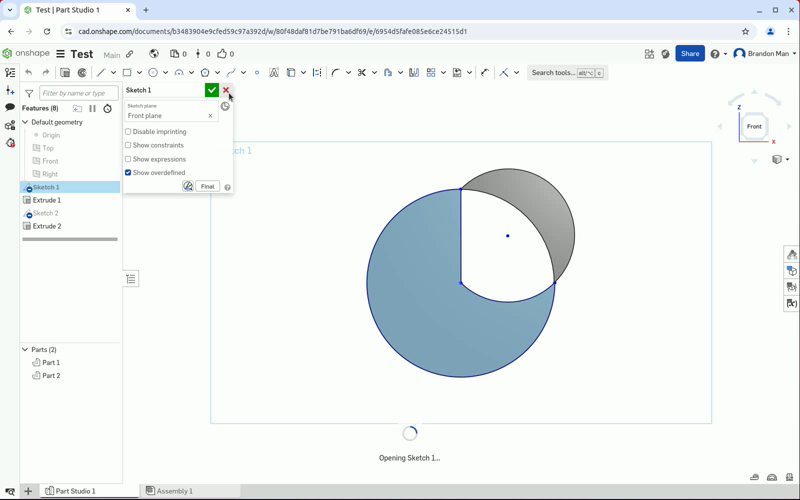
click(229, 92)
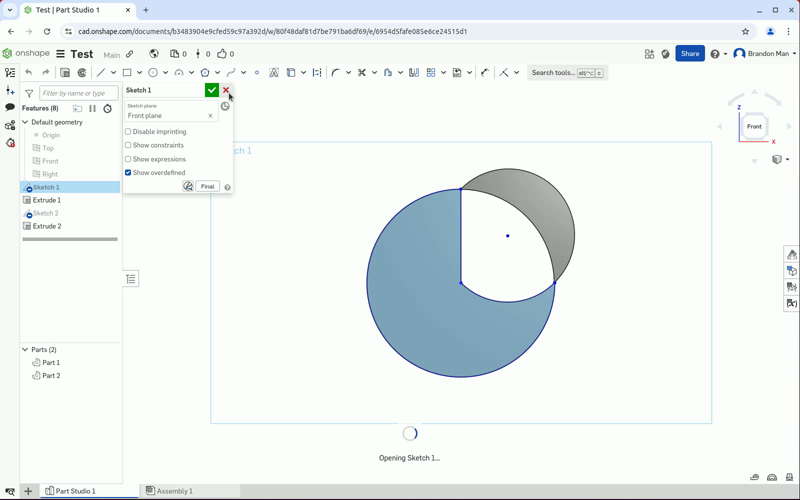
key(shift+s)
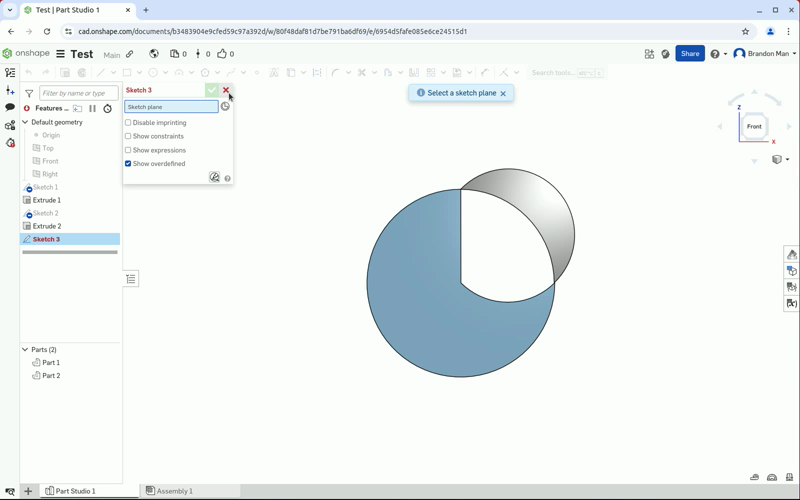
mouse_move(73, 163)
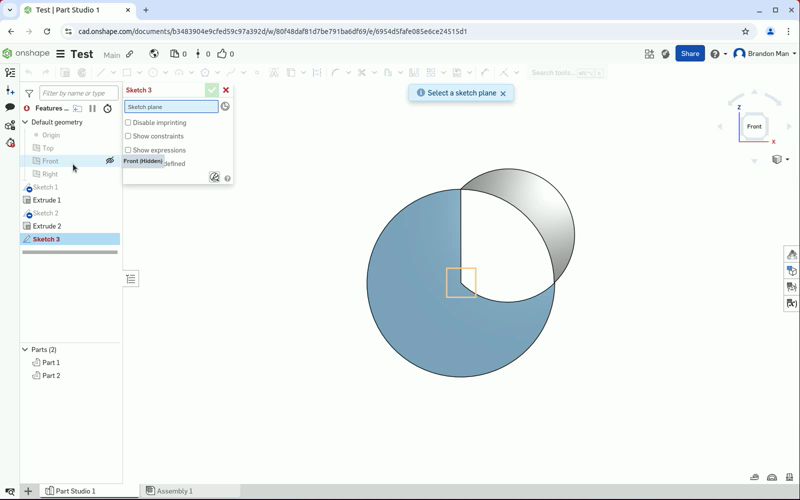
click(73, 163)
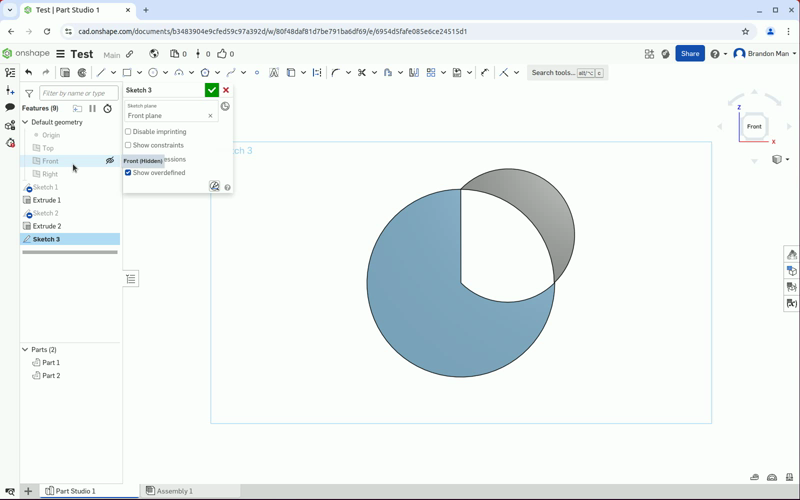
mouse_move(73, 352)
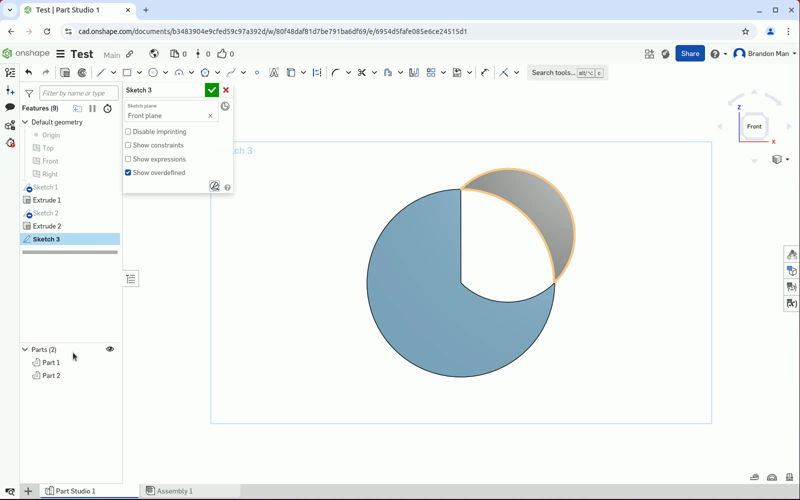
key(y)
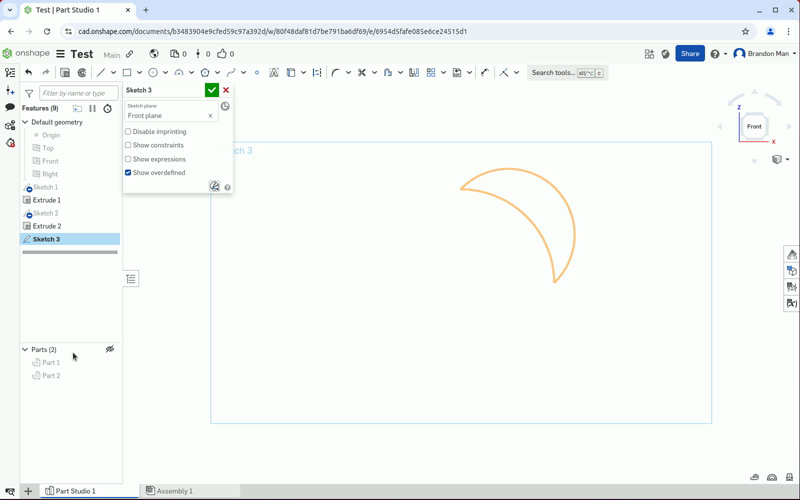
key(a)
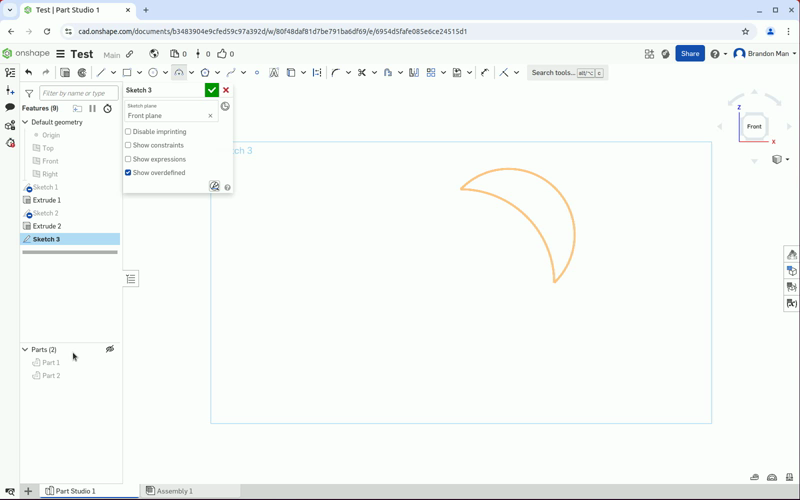
key_down(shift)
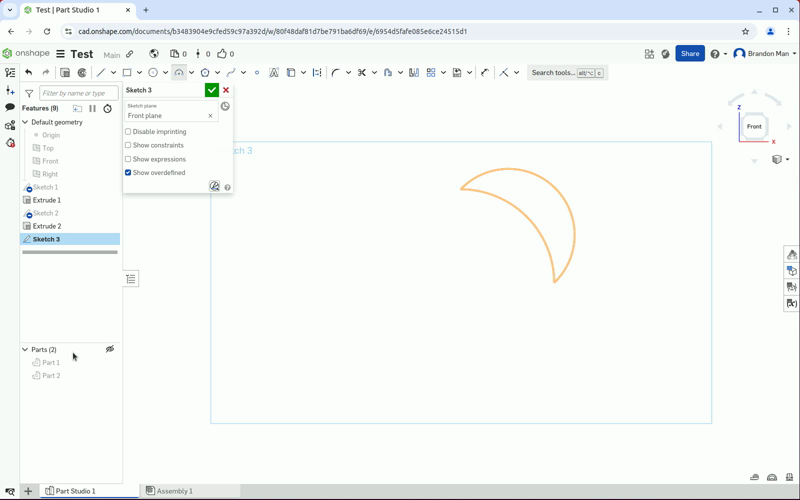
mouse_move(460, 282)
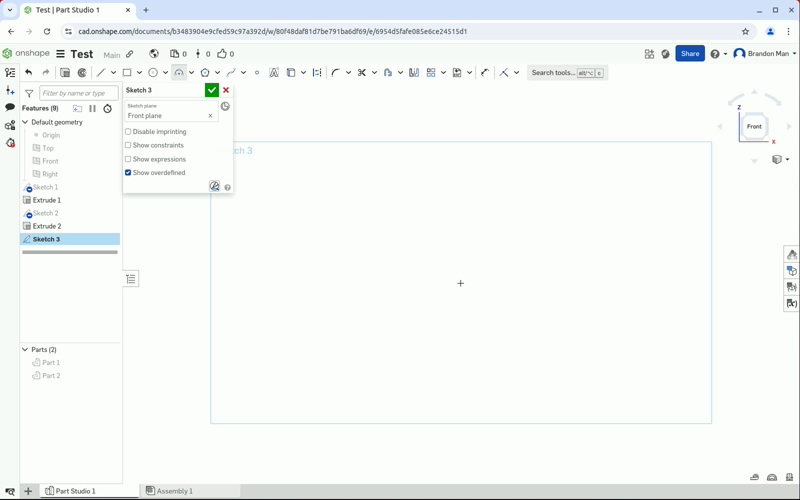
click(460, 282)
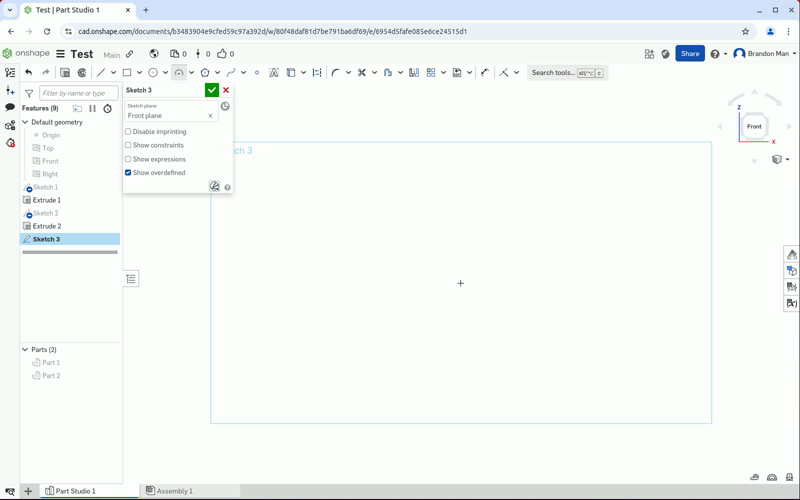
key_up(shift)
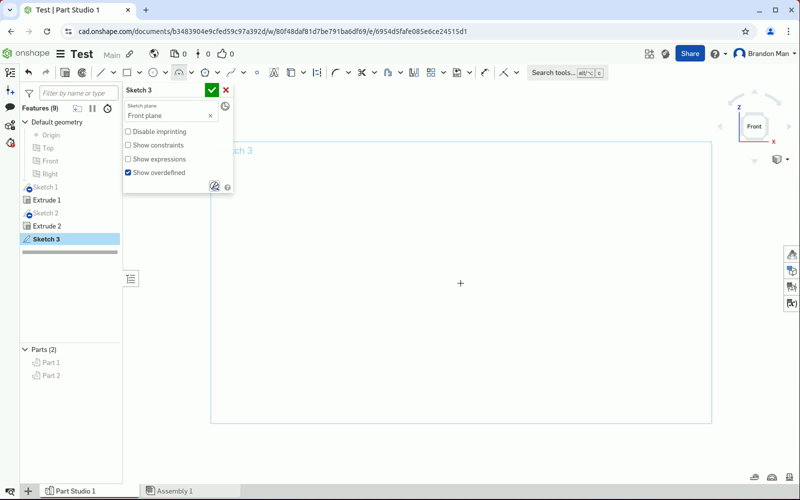
key_down(shift)
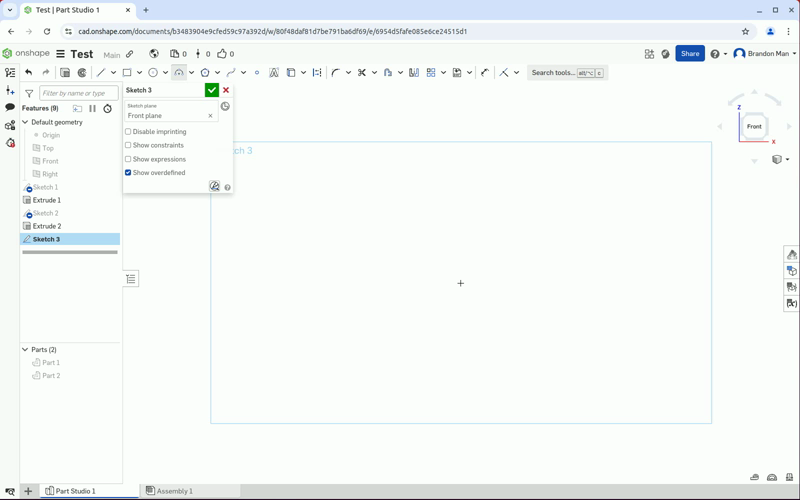
mouse_move(554, 282)
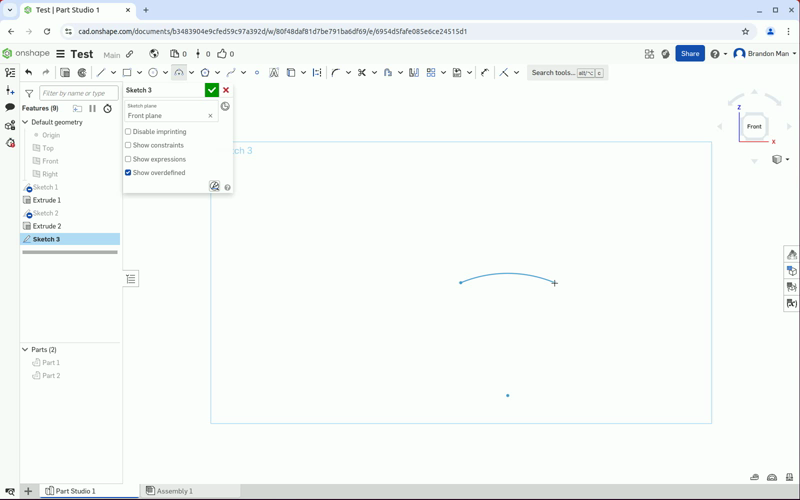
click(554, 282)
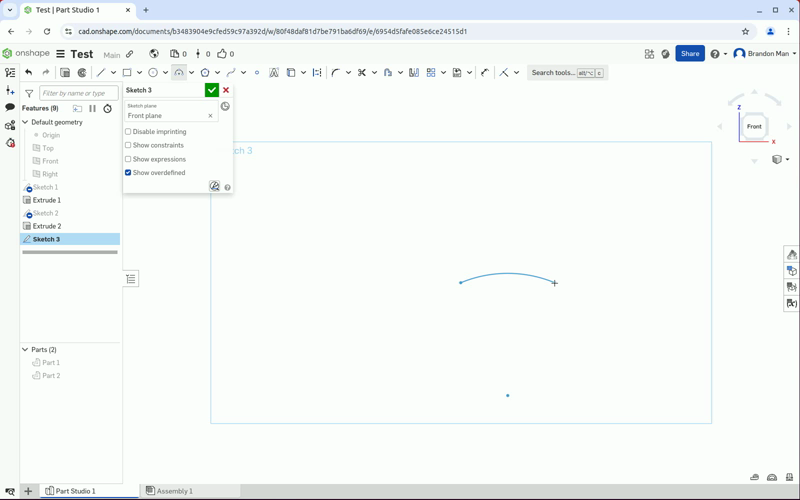
mouse_move(507, 302)
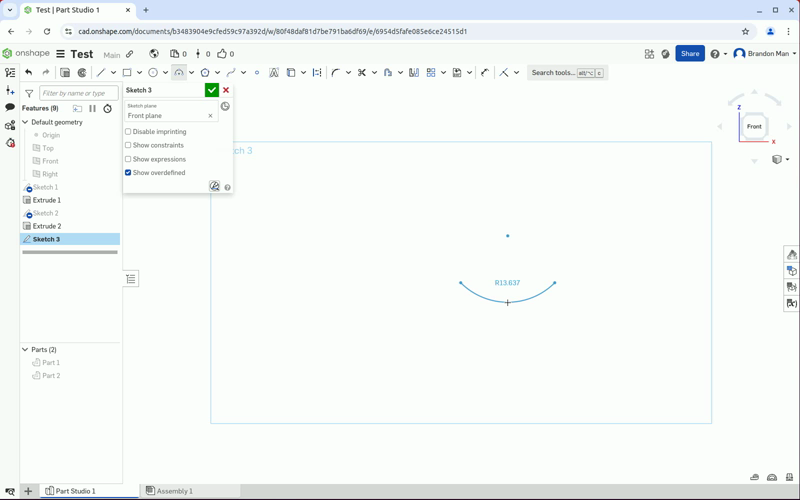
click(507, 302)
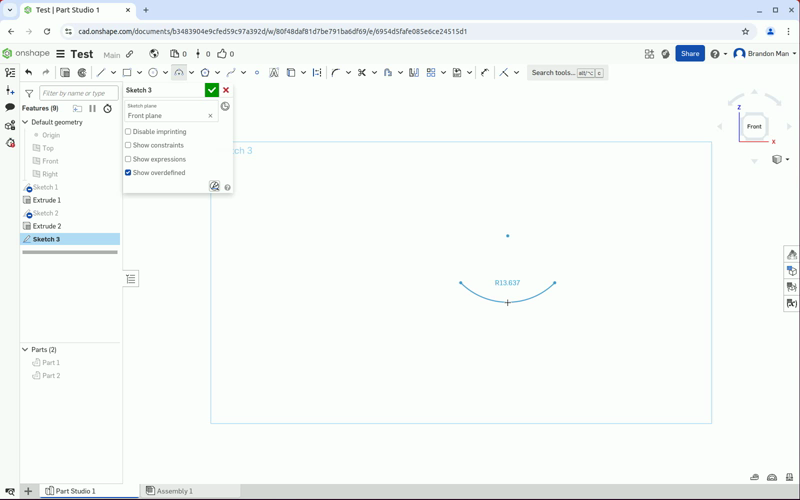
key_up(shift)
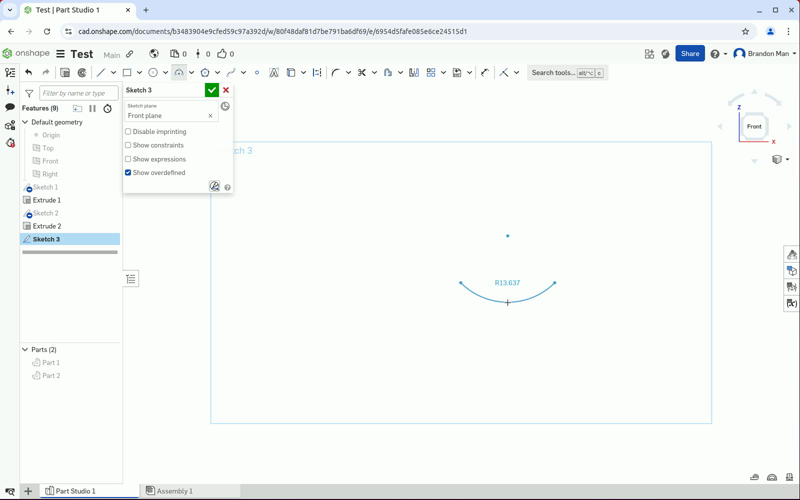
mouse_move(554, 282)
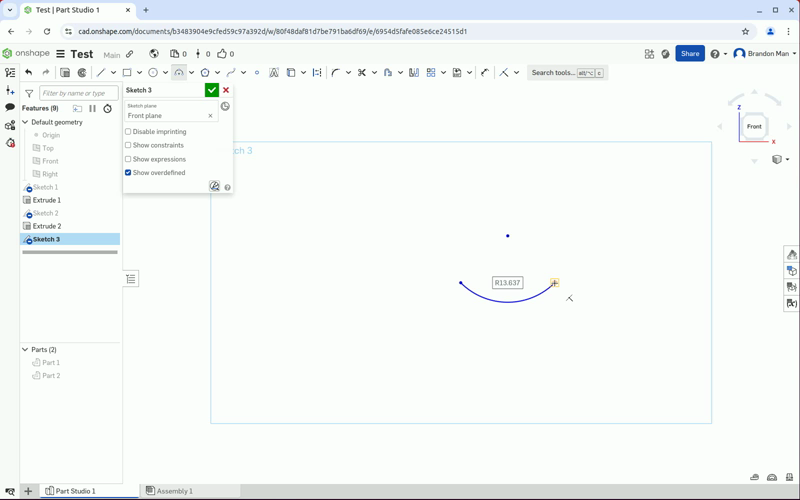
click(554, 282)
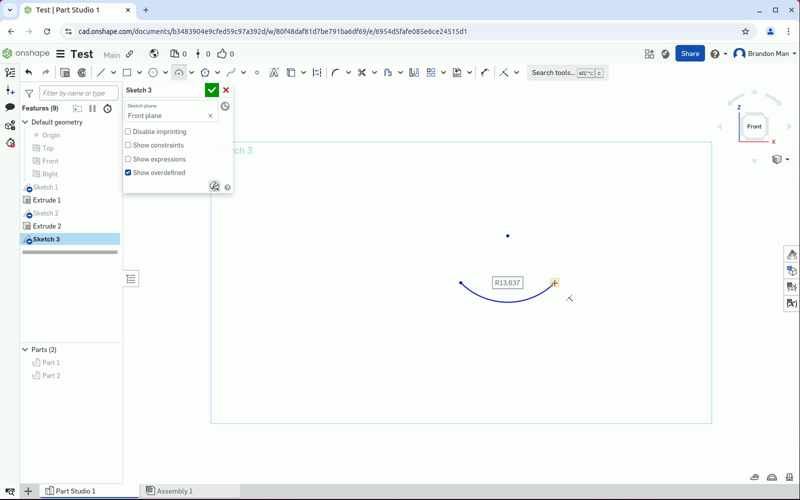
key_down(shift)
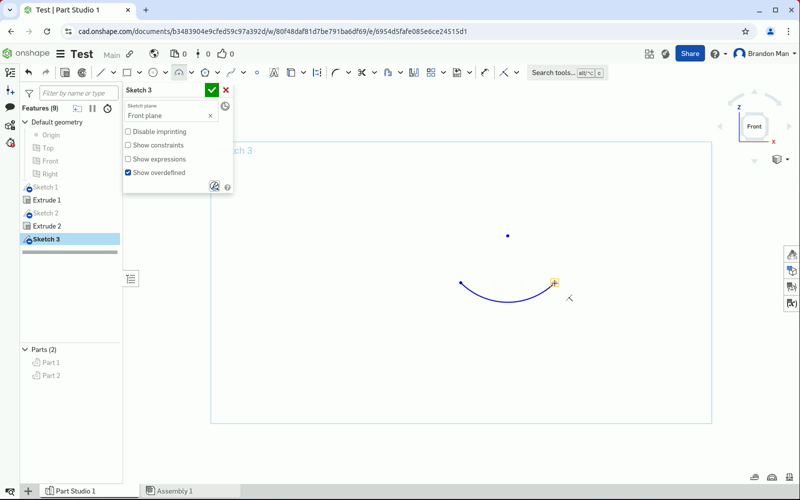
mouse_move(460, 189)
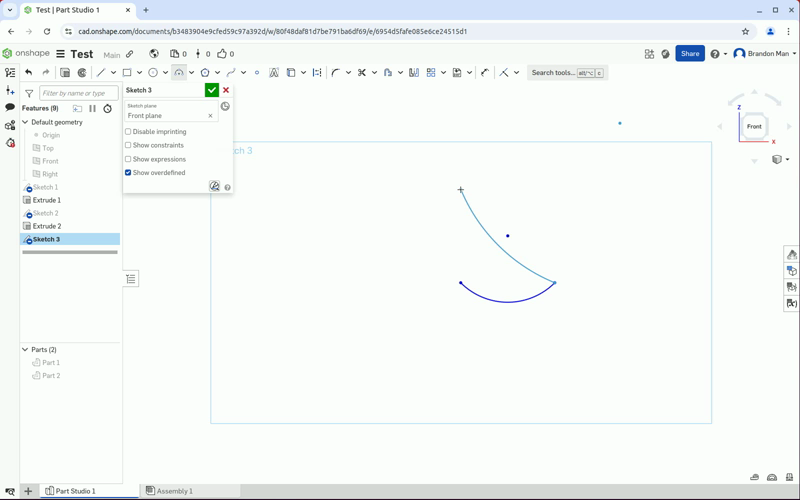
click(460, 189)
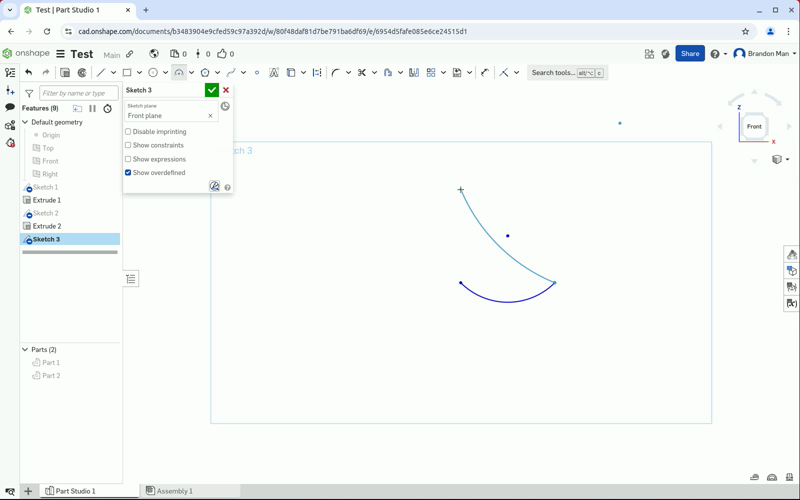
mouse_move(527, 216)
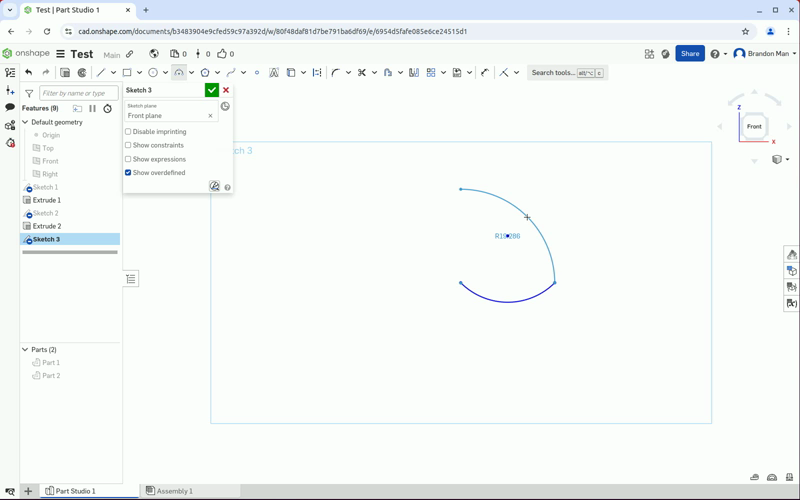
click(527, 216)
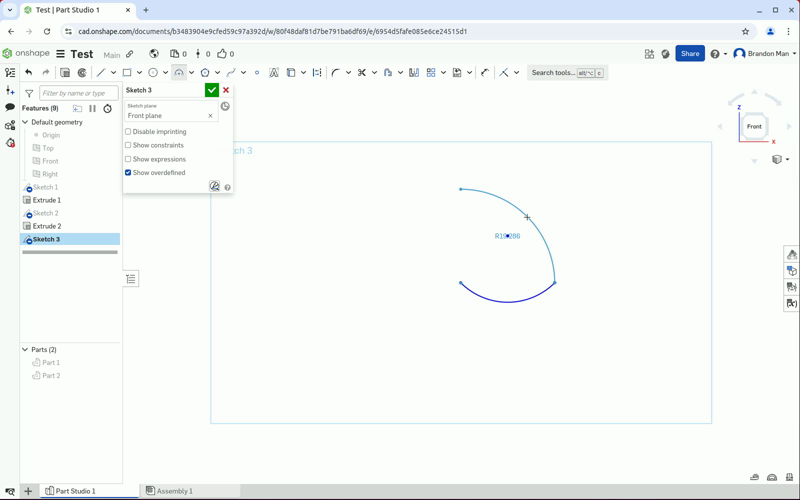
key_up(shift)
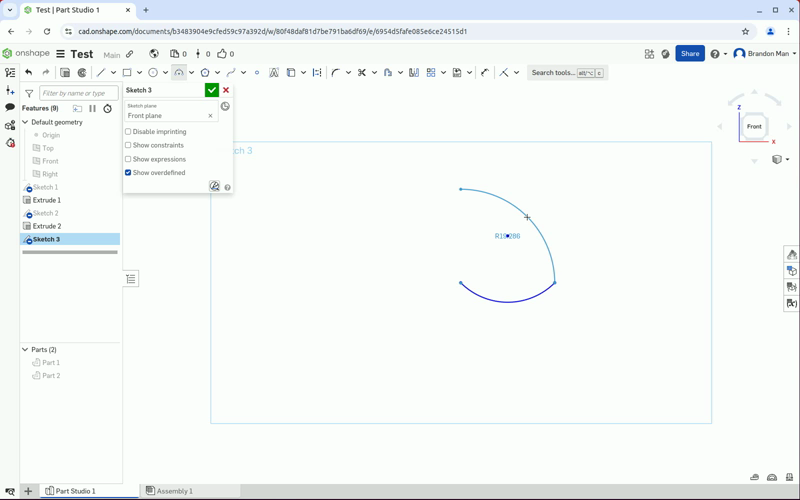
key(esc)
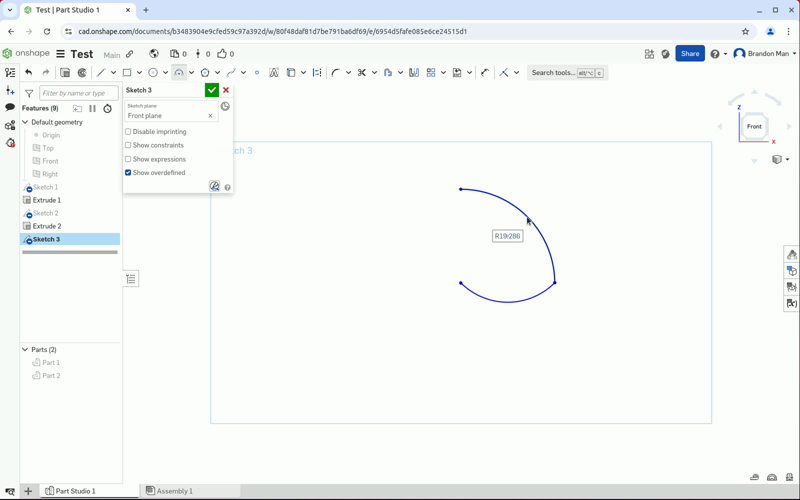
key(l)
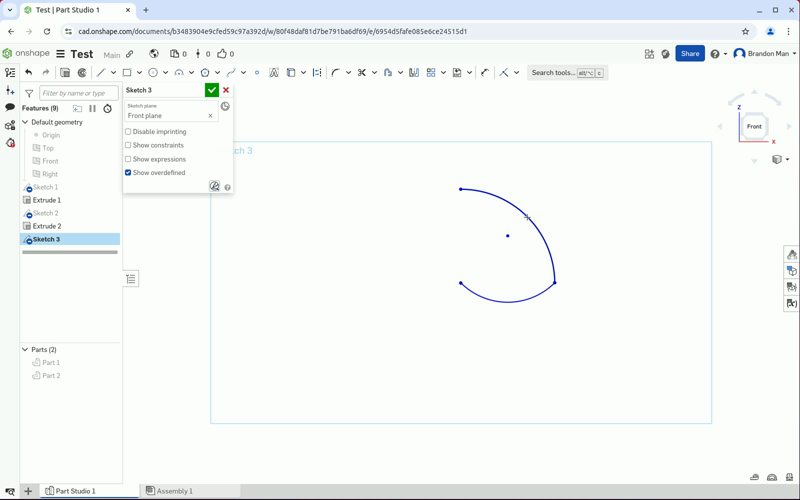
mouse_move(460, 189)
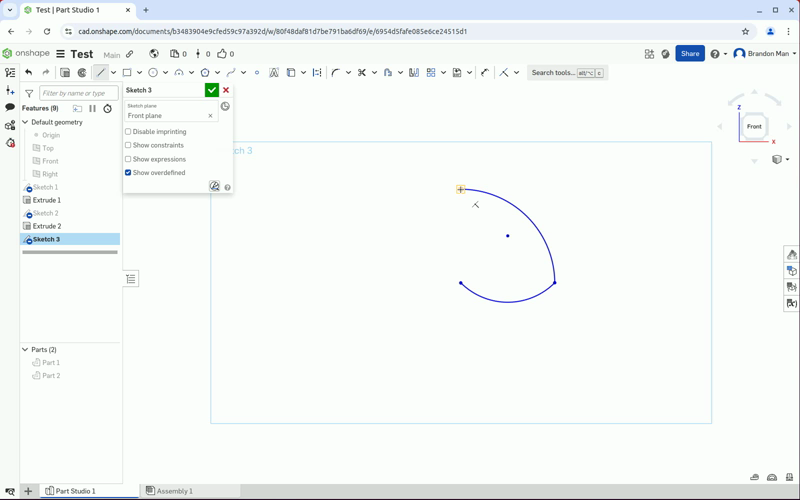
click(460, 189)
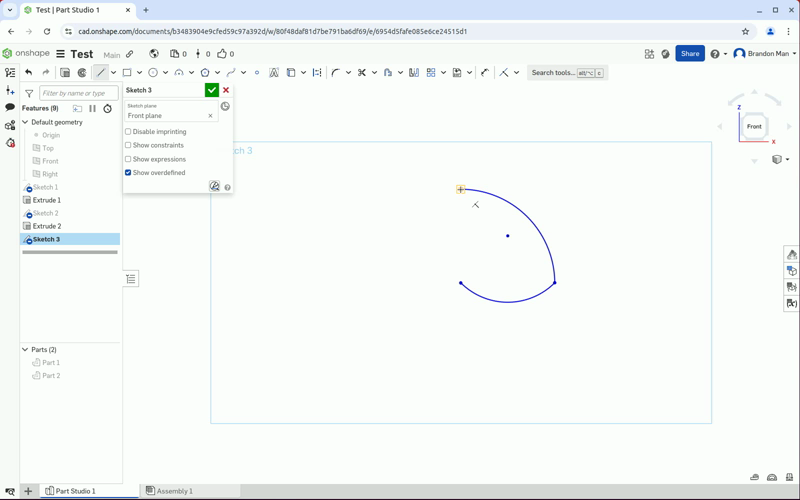
key_down(shift)
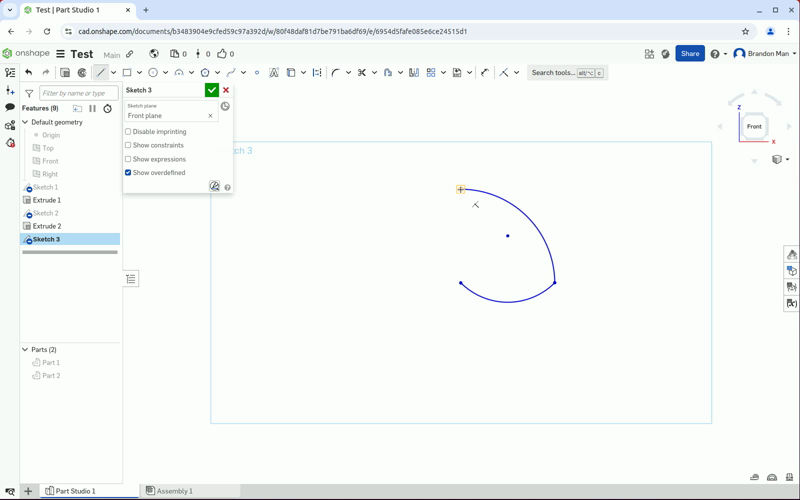
mouse_move(460, 282)
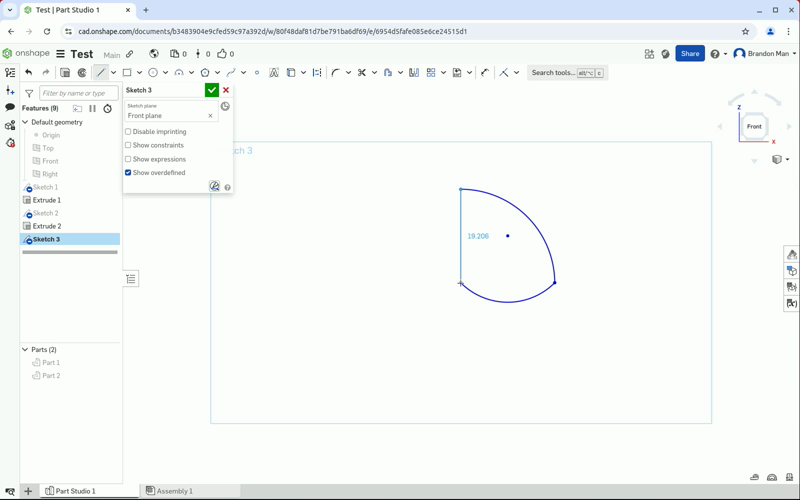
key_up(shift)
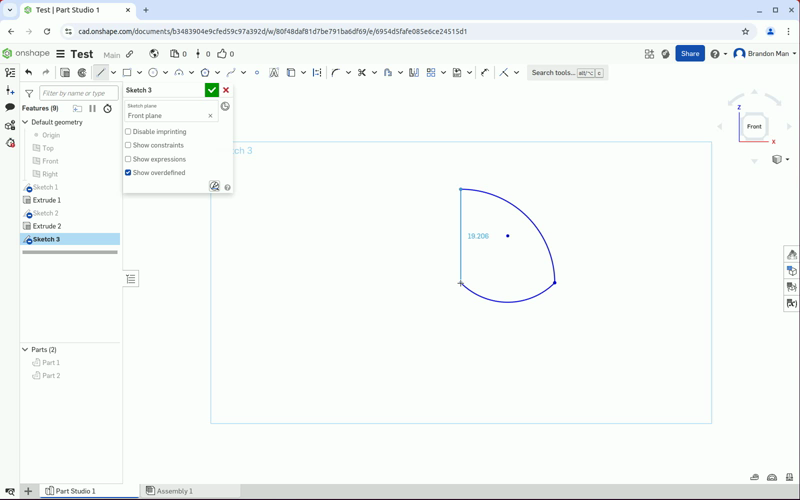
click(460, 282)
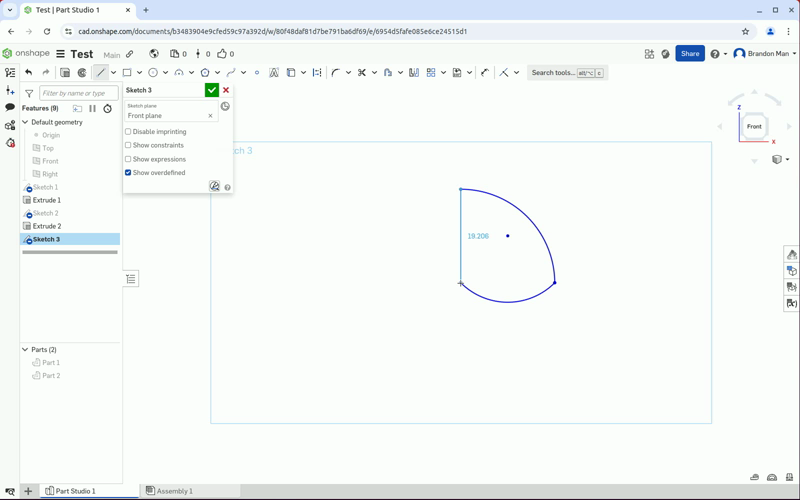
key(esc)
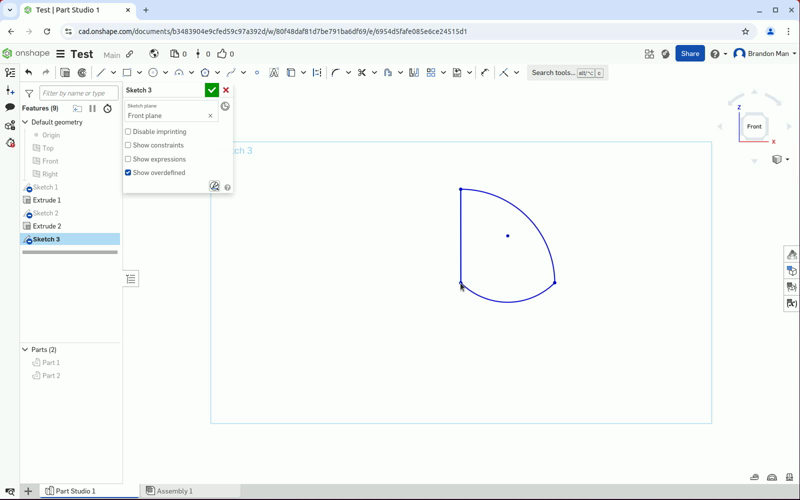
mouse_move(527, 277)
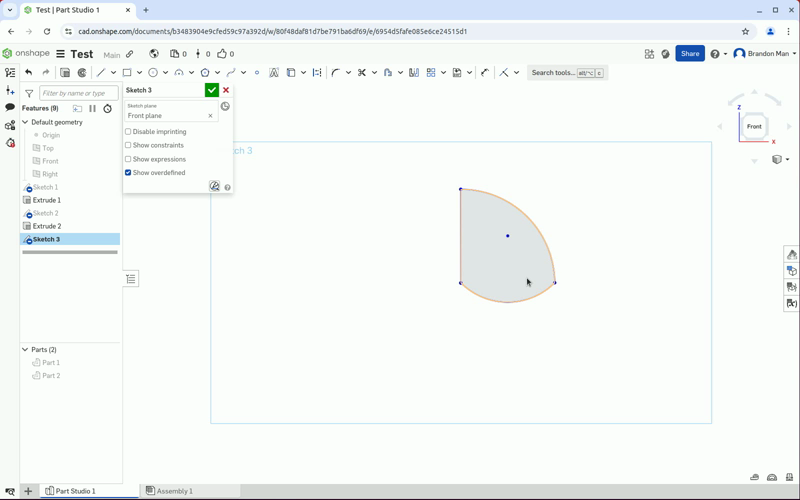
click(527, 277)
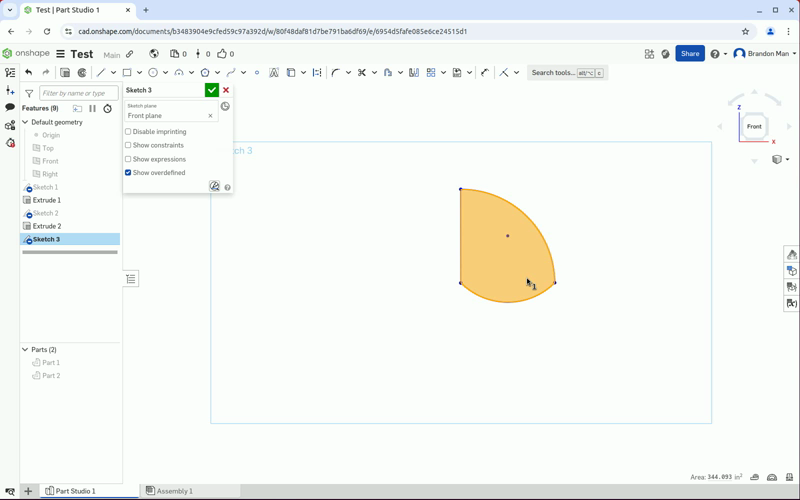
mouse_move(73, 352)
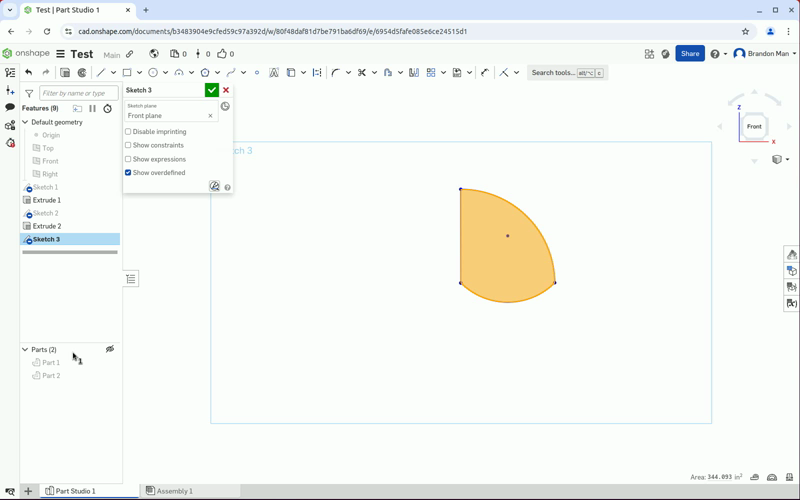
key(shift+y)
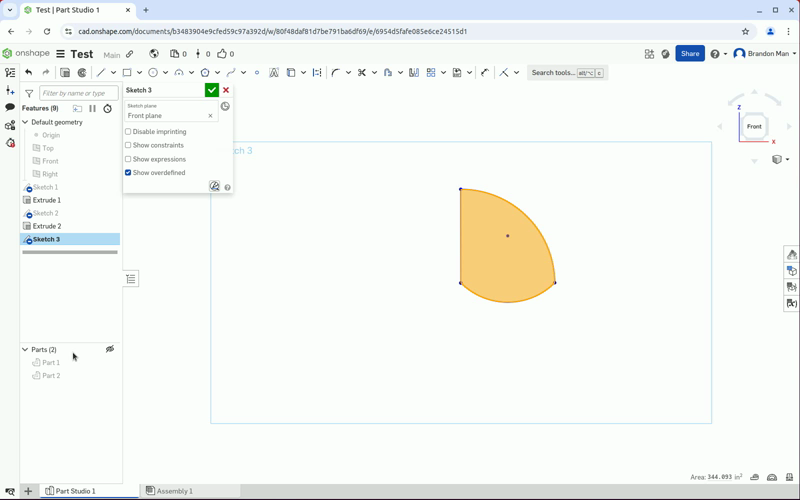
key(shift+e)
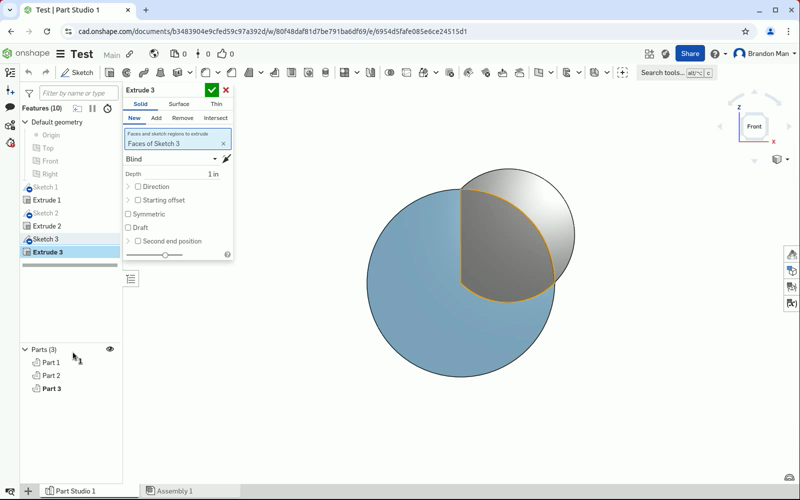
mouse_move(143, 106)
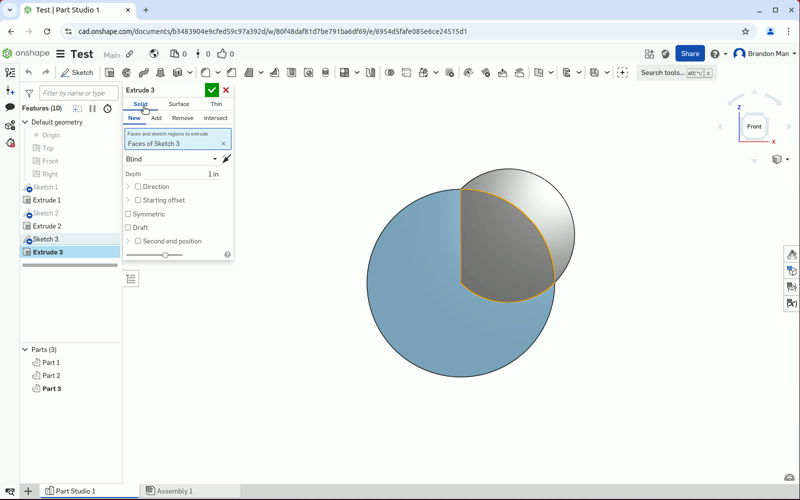
click(143, 106)
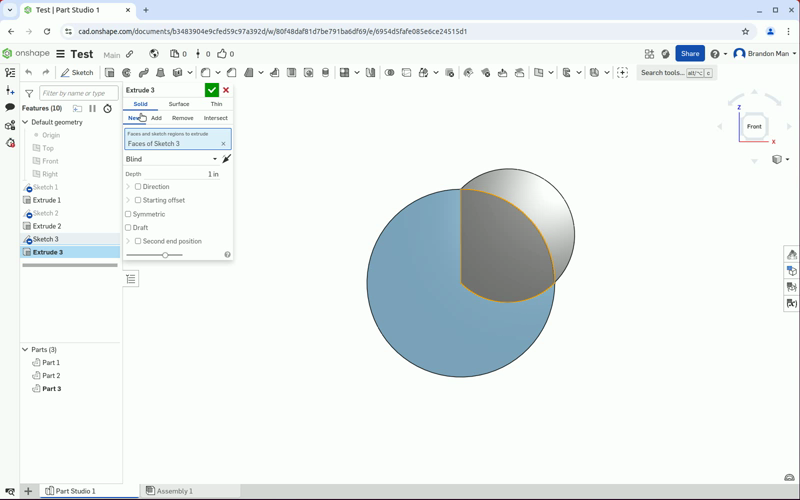
mouse_move(137, 120)
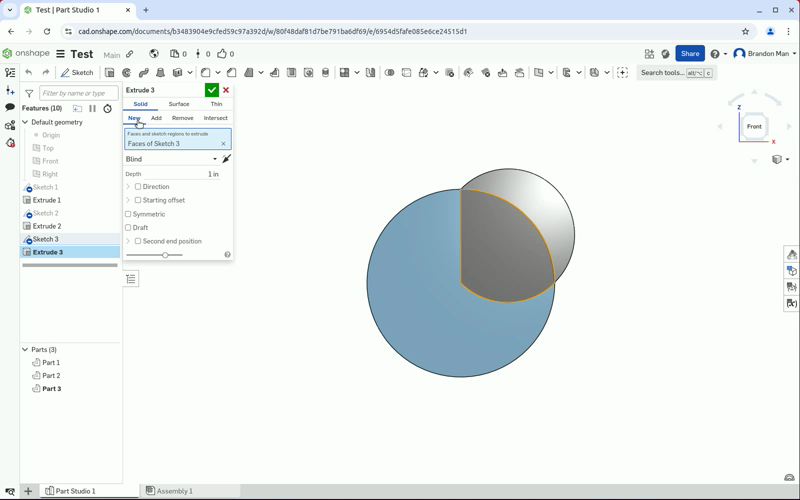
click(137, 120)
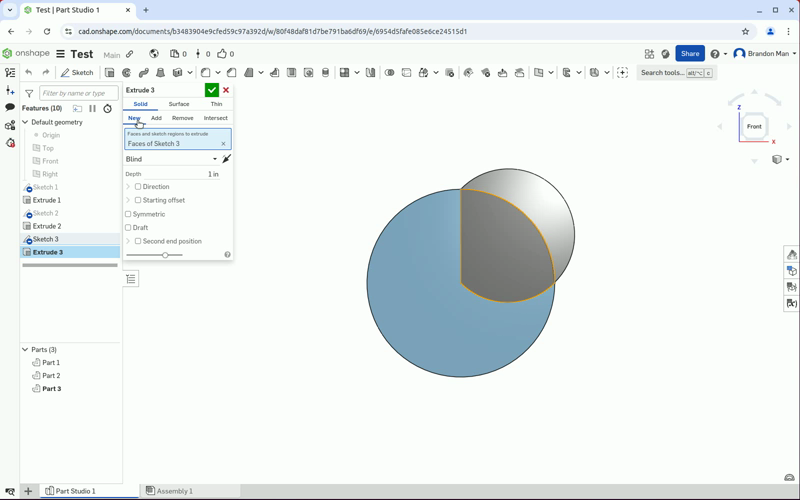
key(tab, 4)
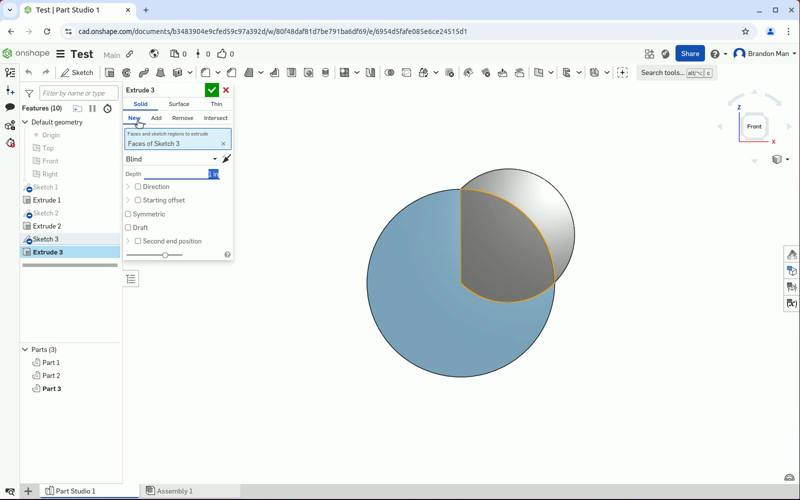
text(9.628)
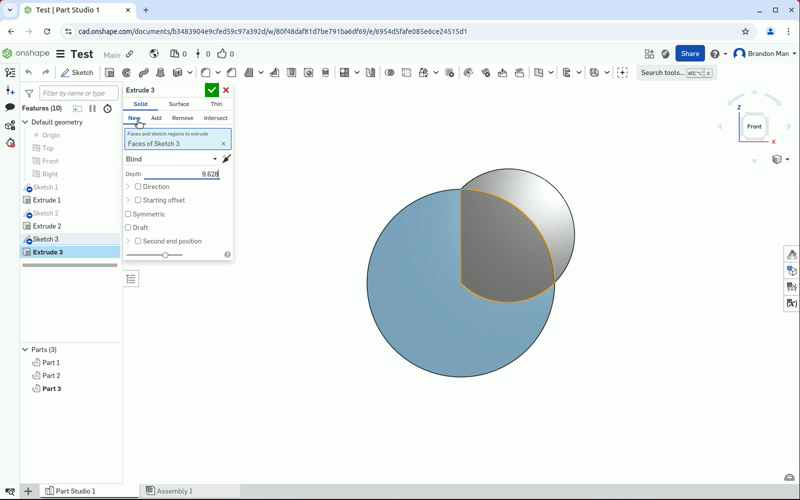
key(enter)
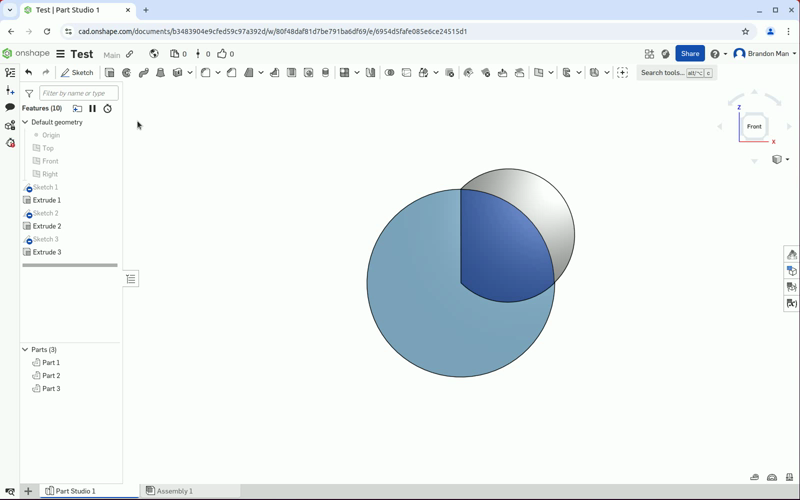
key(shift+h)
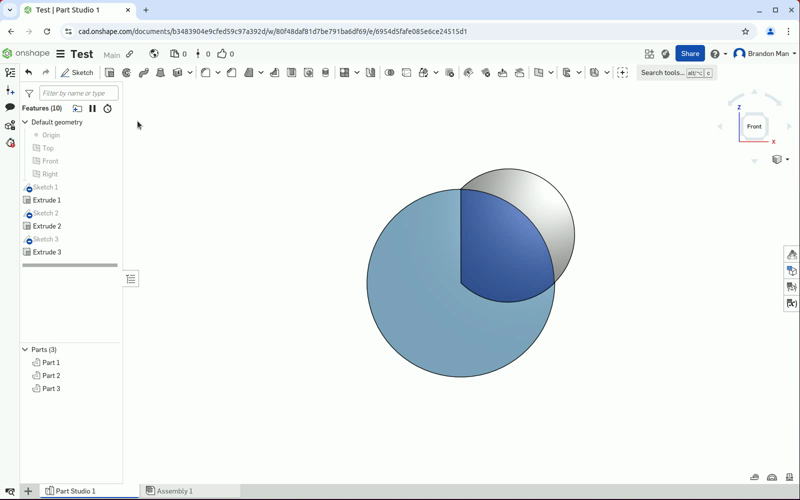
key(shift+h)
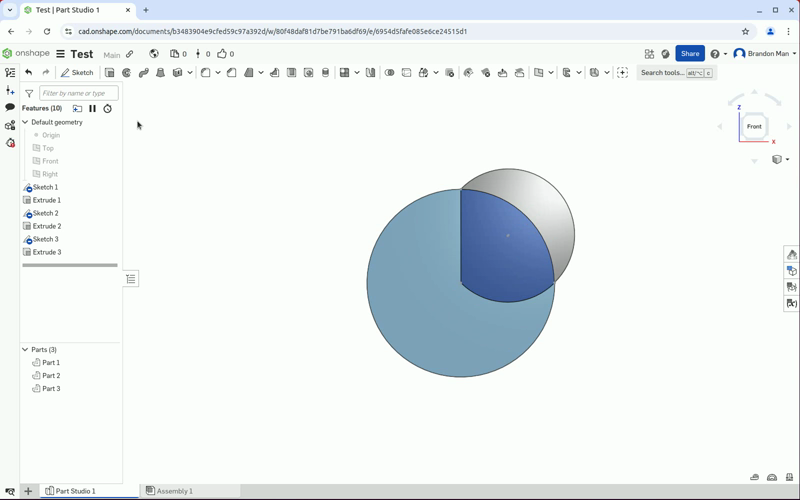
key(shift+7)
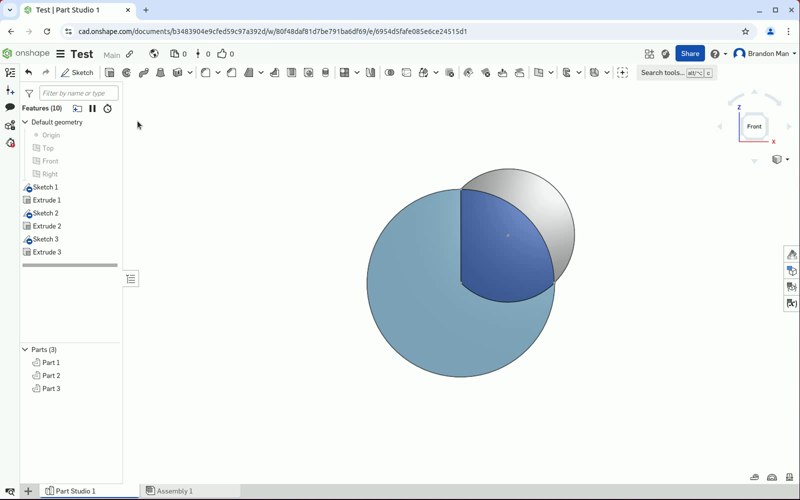
key(left, 2)
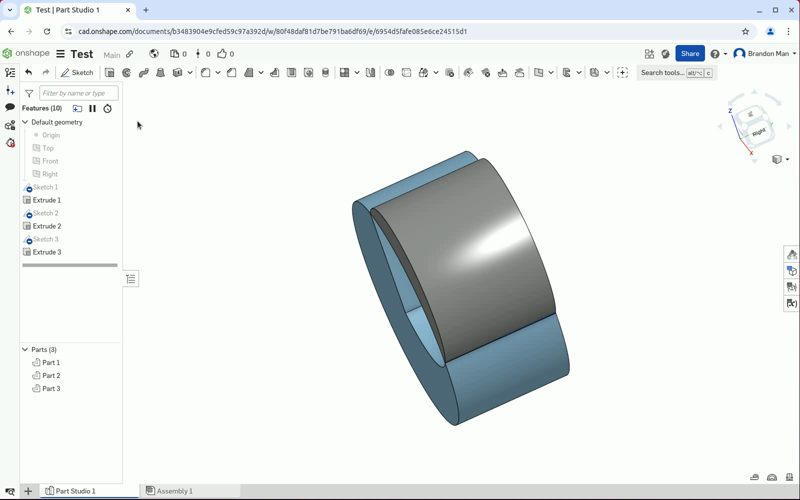
key(down, 2)
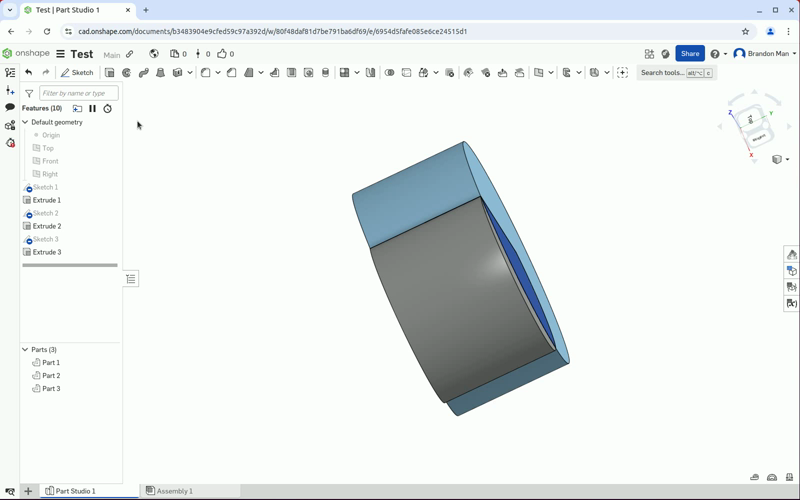
key(up, 2)
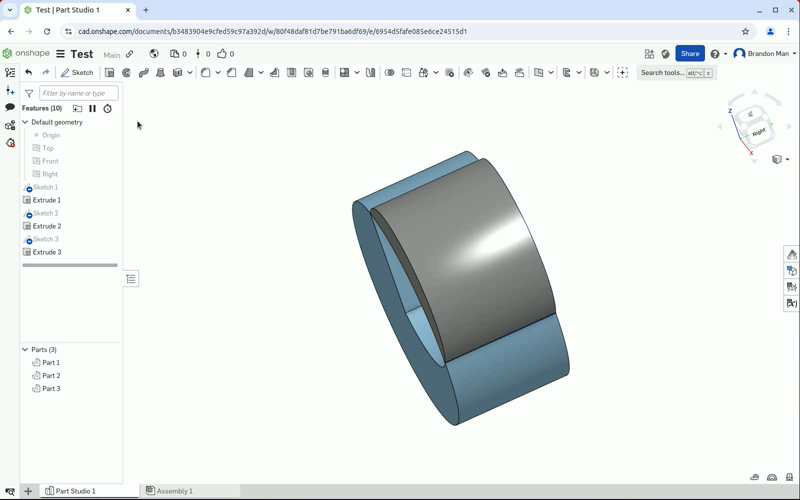
key(right, 2)
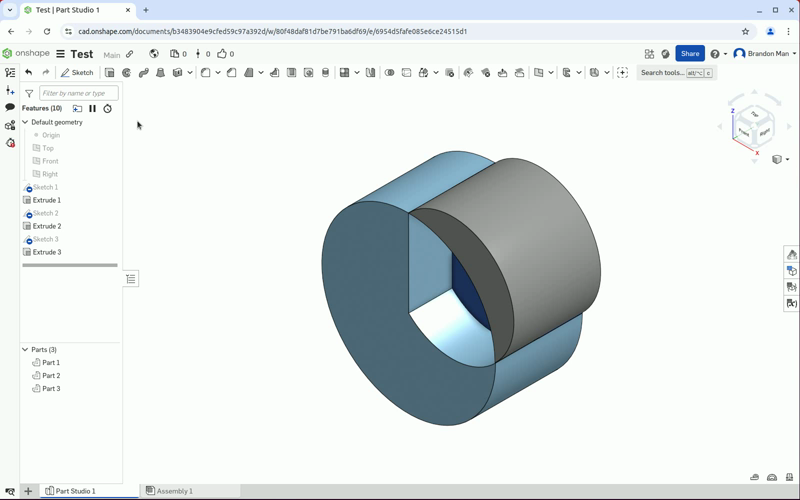
mouse_move(73, 189)
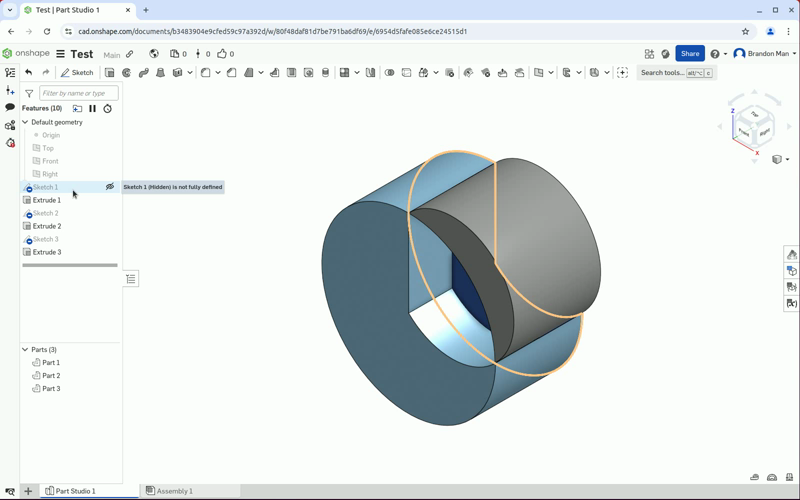
click(73, 189)